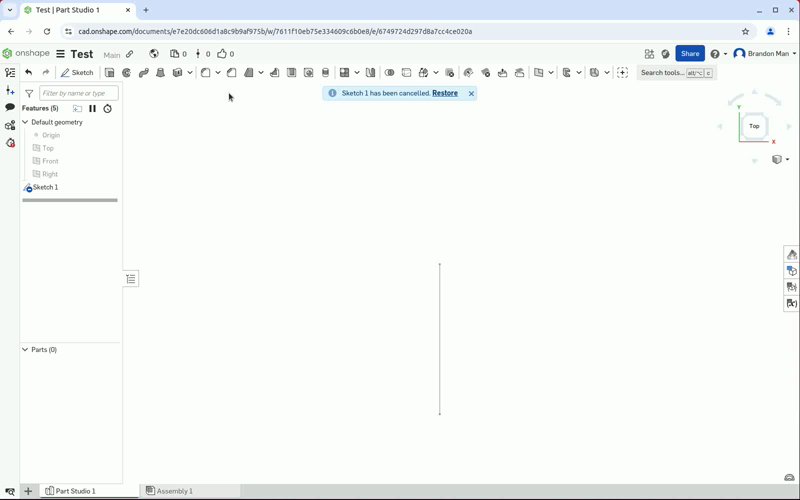
key(shift+h)
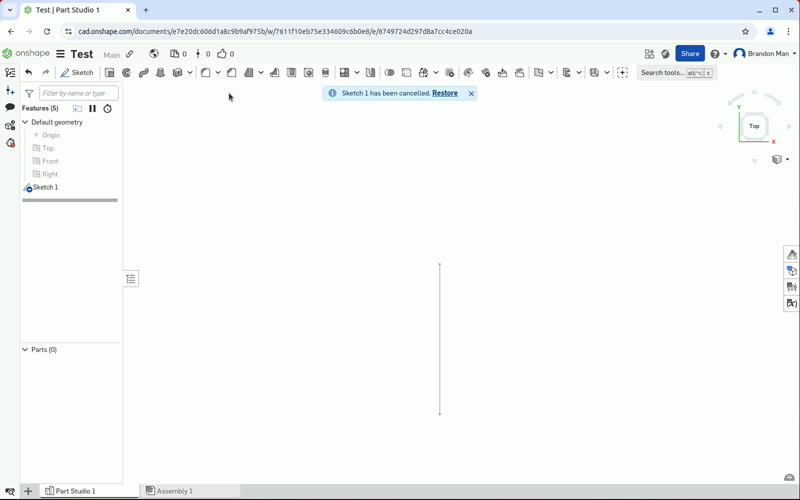
key(shift+s)
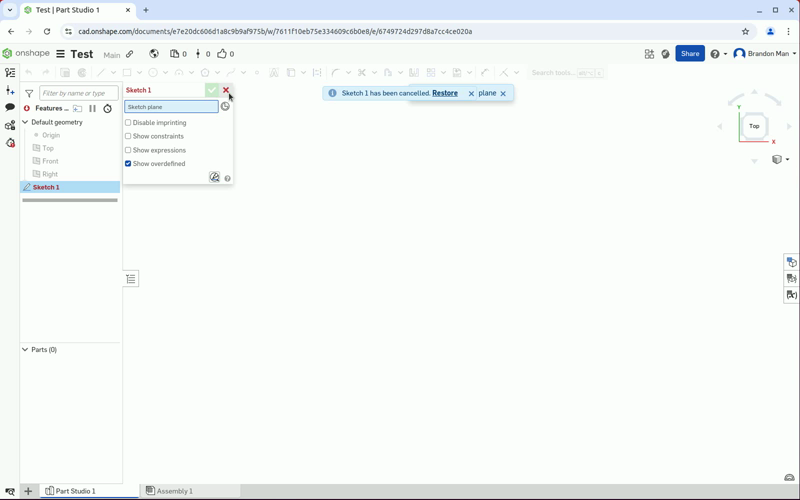
mouse_move(73, 150)
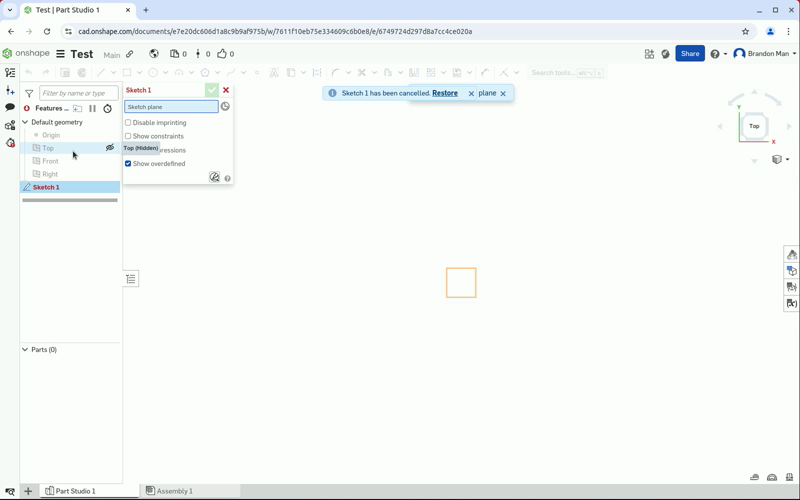
click(73, 150)
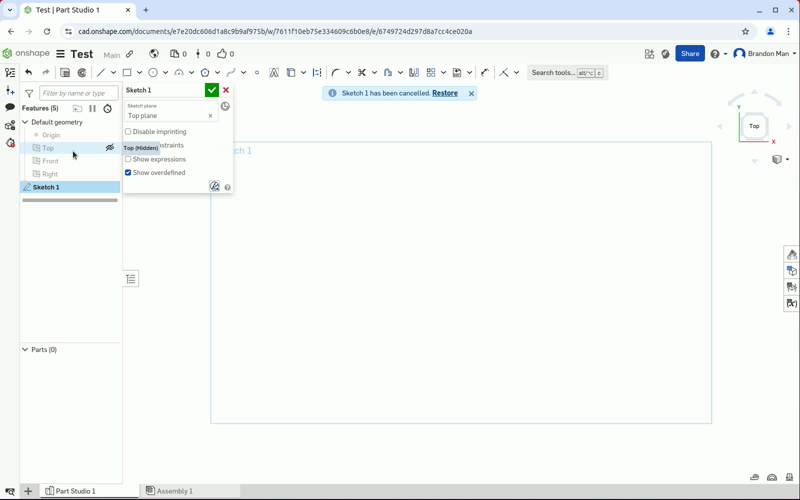
mouse_move(73, 352)
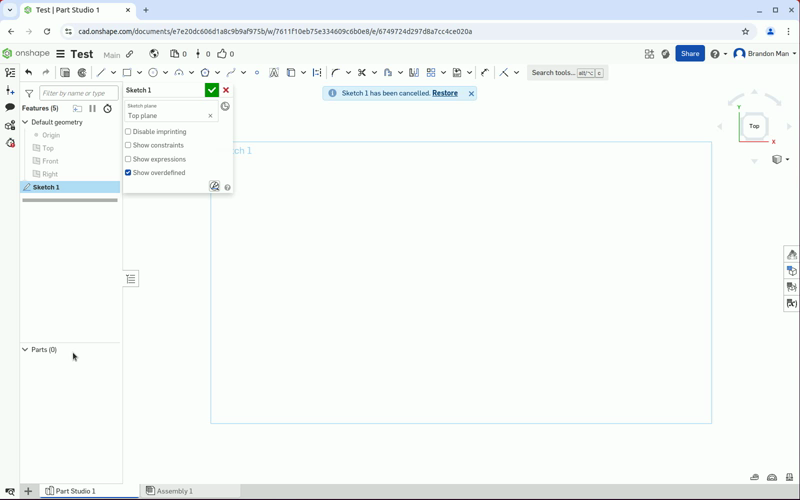
key(y)
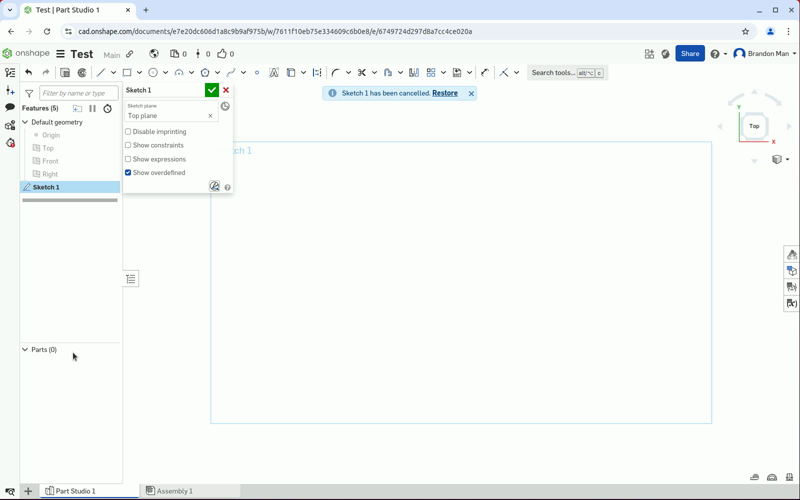
key(c)
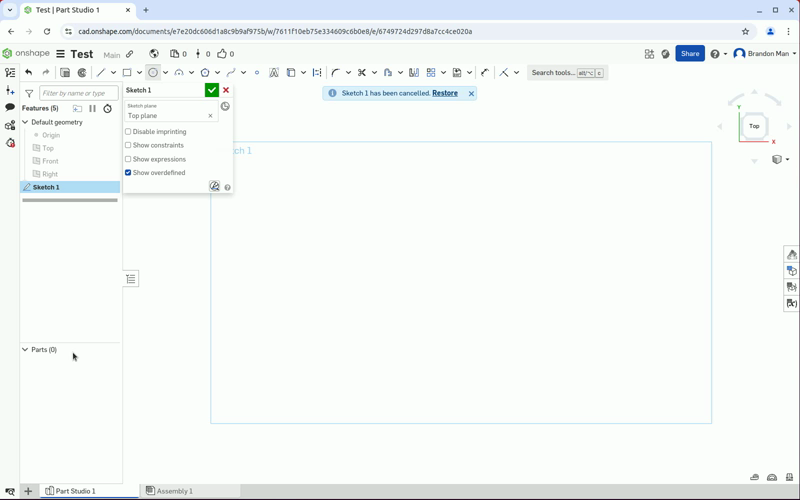
key_down(shift)
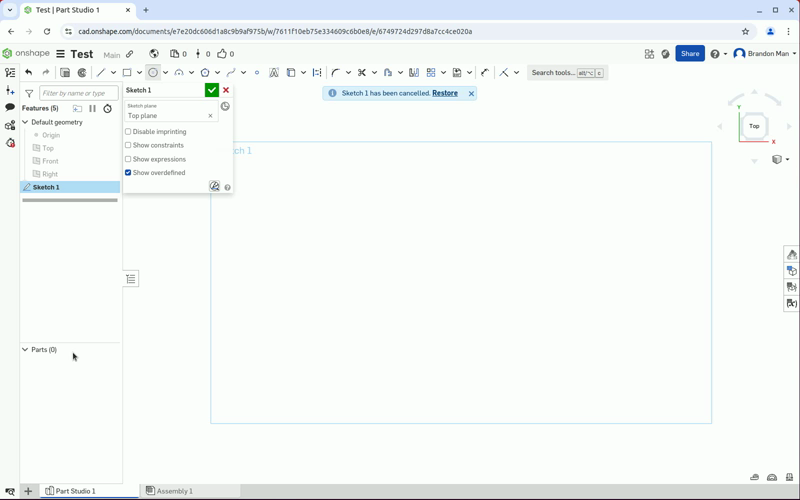
mouse_move(461, 282)
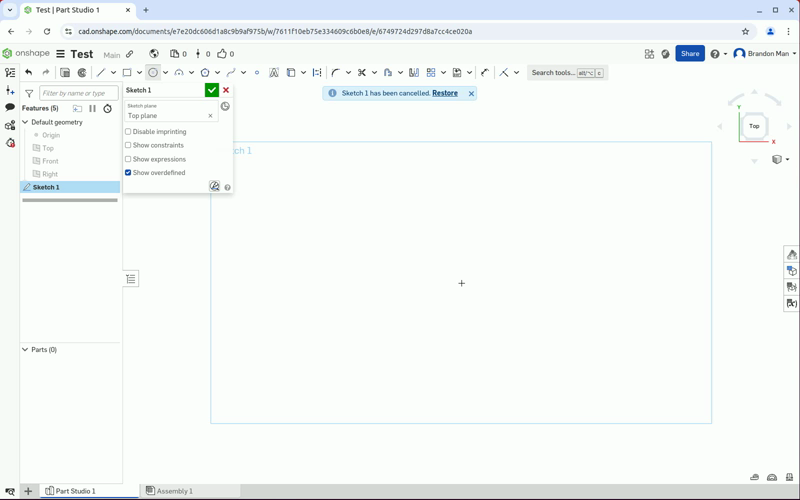
click(461, 282)
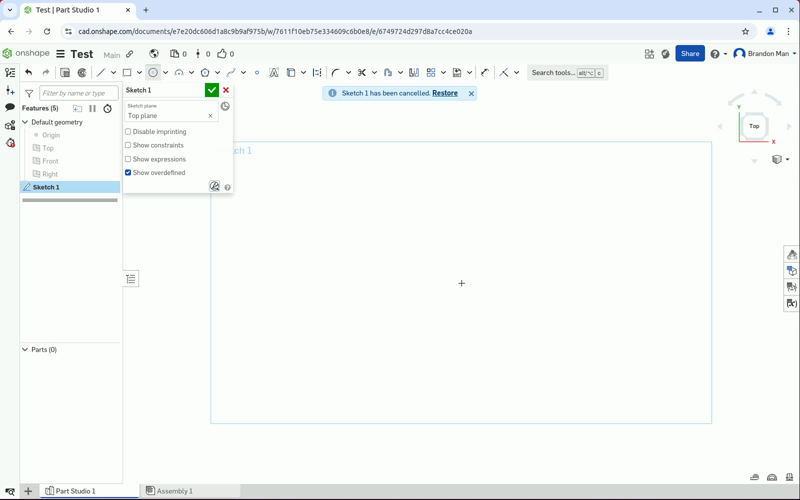
key_up(shift)
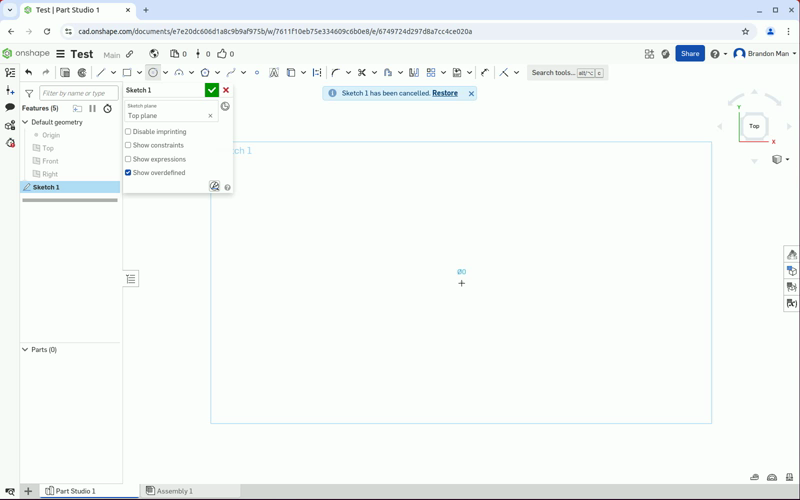
mouse_move(507, 282)
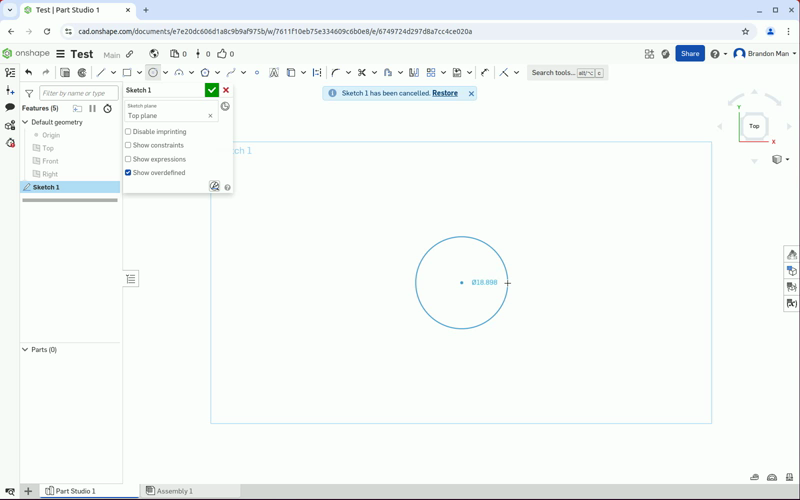
click(507, 282)
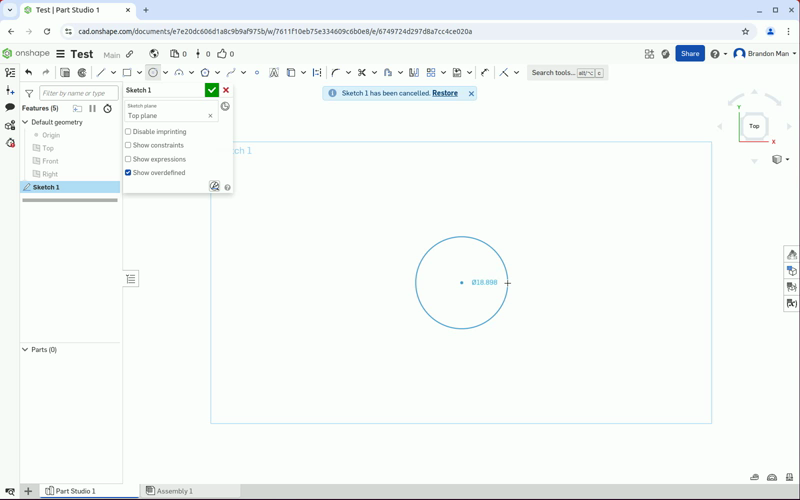
key(esc)
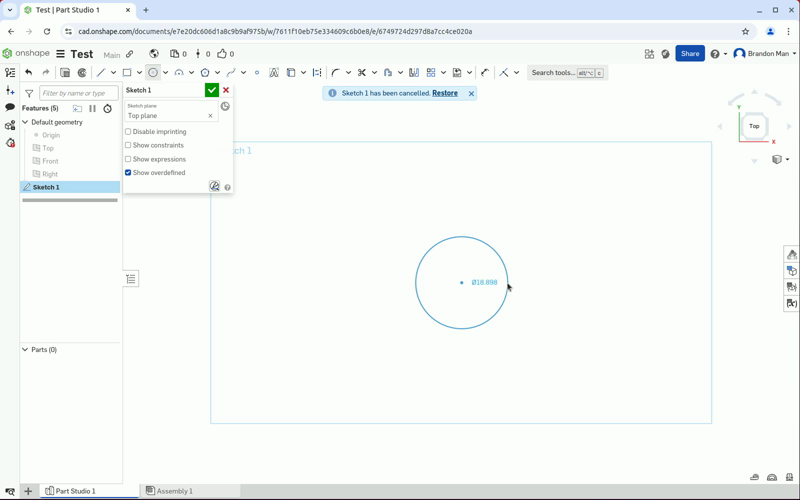
key(c)
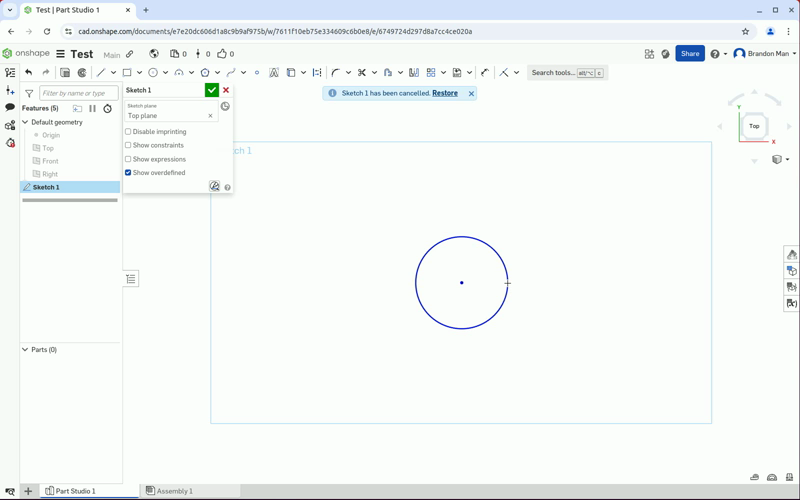
key_down(shift)
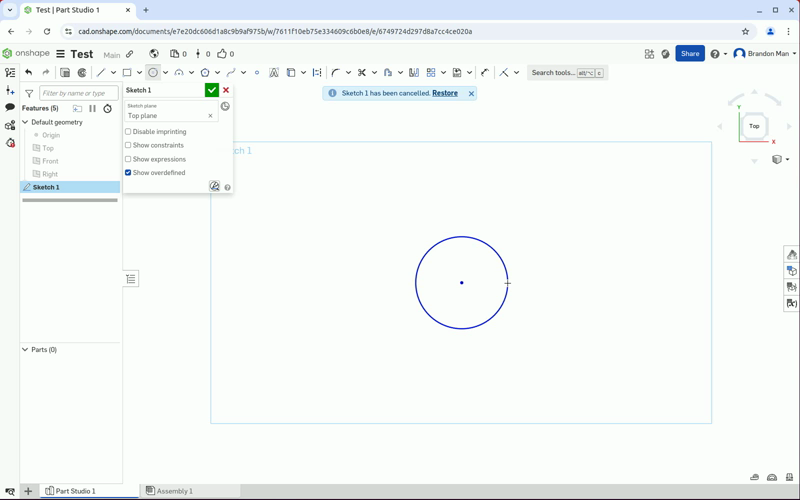
mouse_move(461, 282)
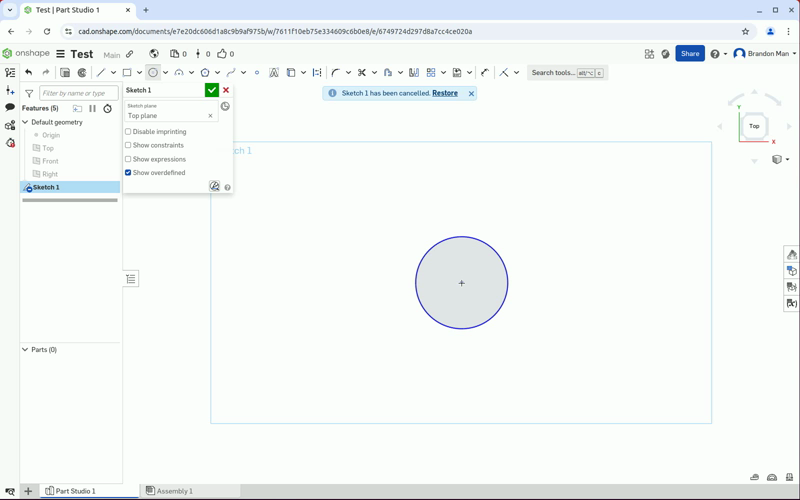
click(461, 282)
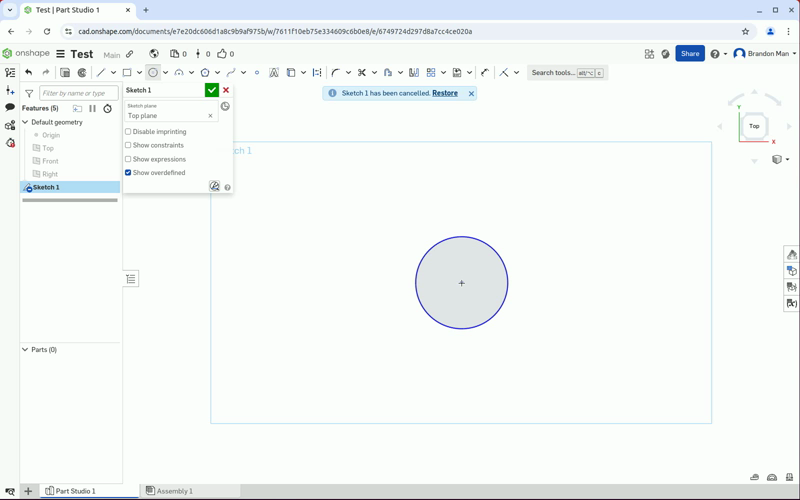
key_up(shift)
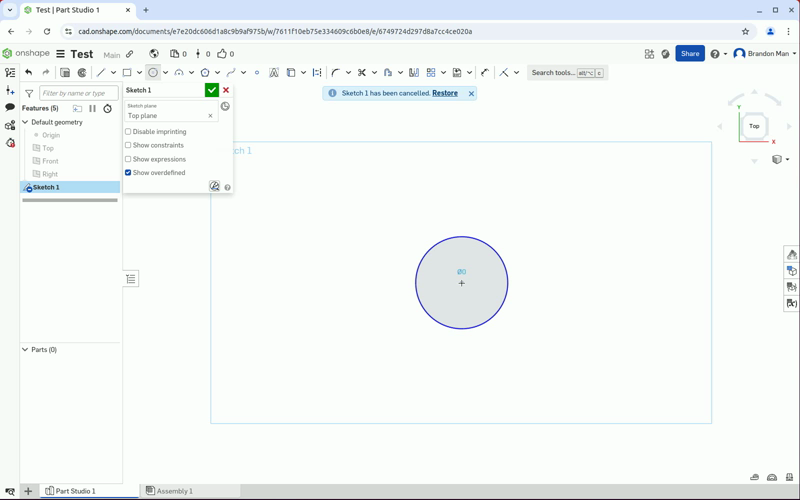
mouse_move(504, 282)
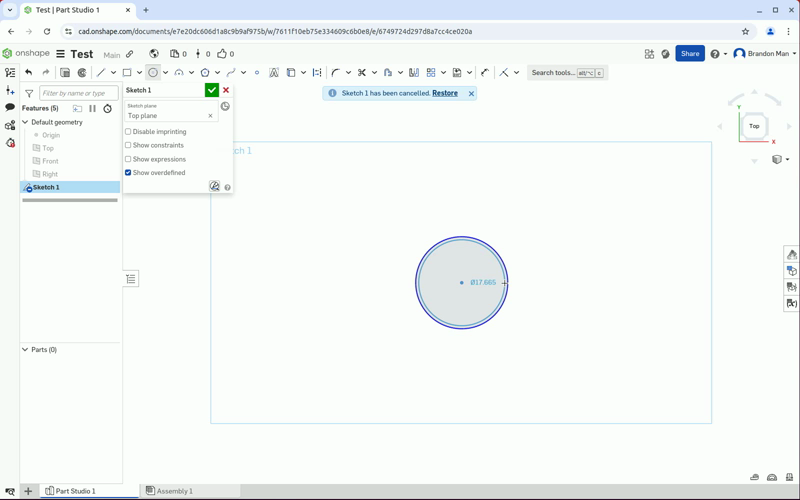
scroll(6)
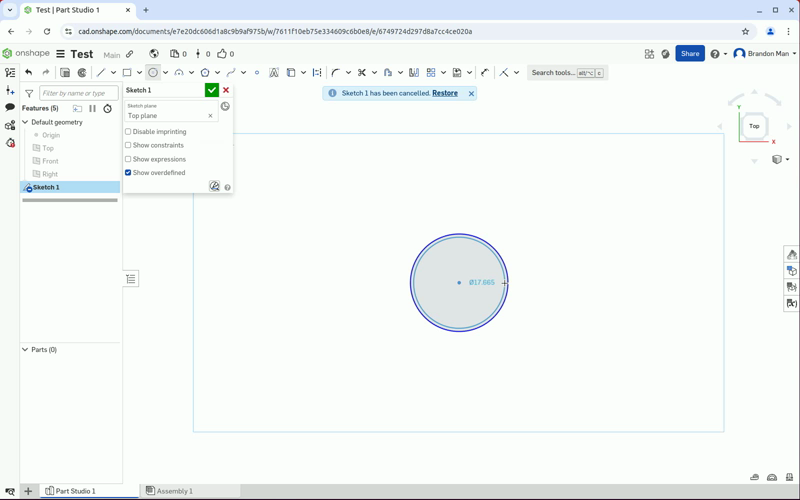
scroll(6)
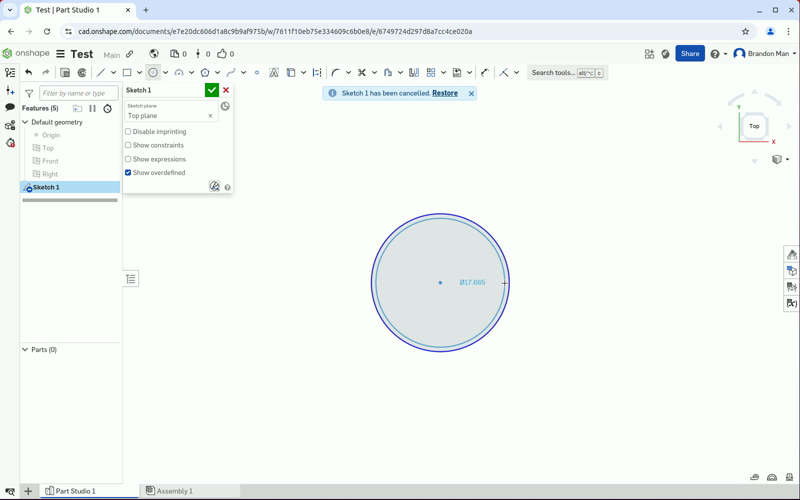
scroll(6)
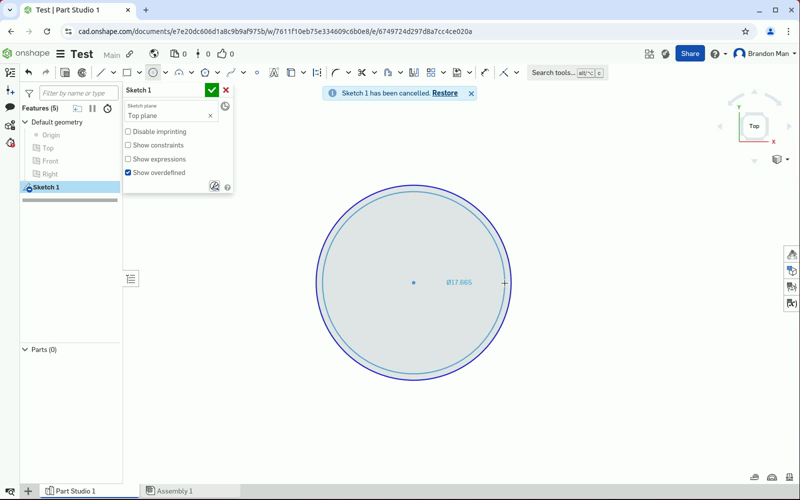
scroll(6)
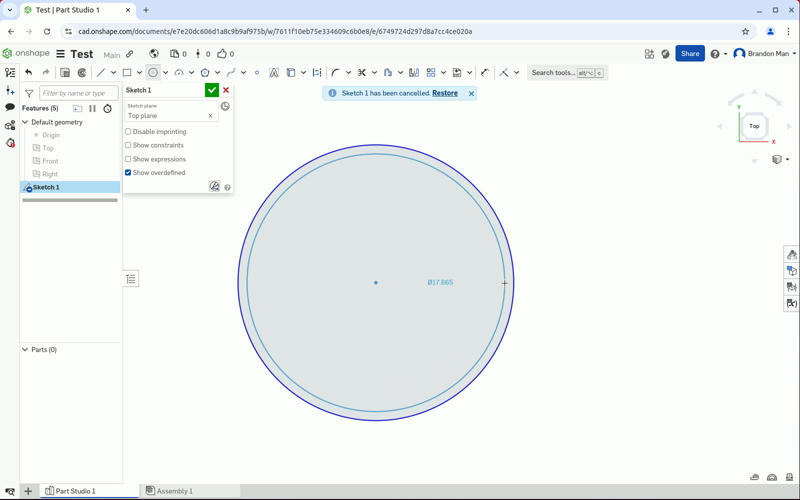
scroll(6)
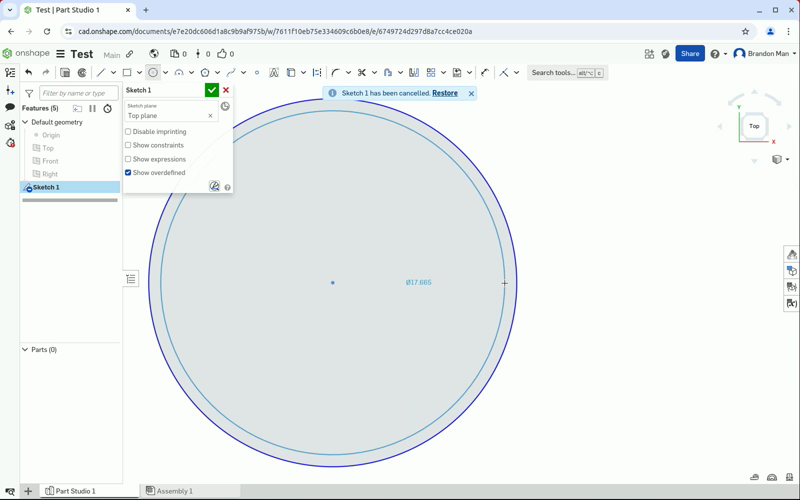
scroll(6)
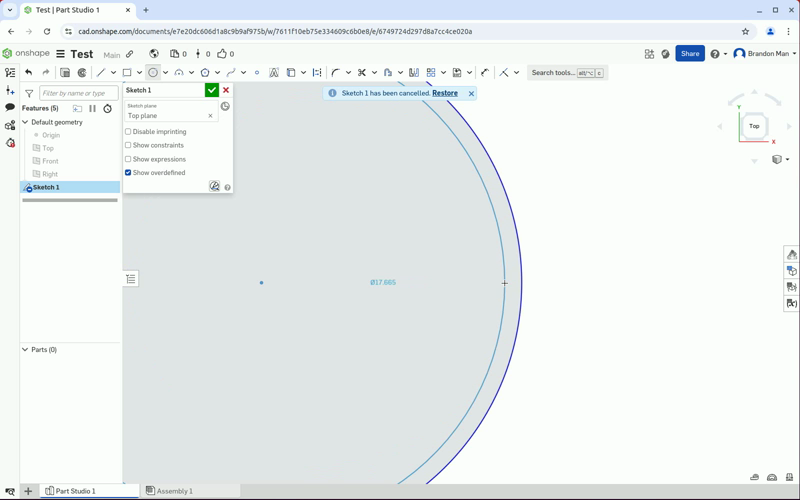
scroll(6)
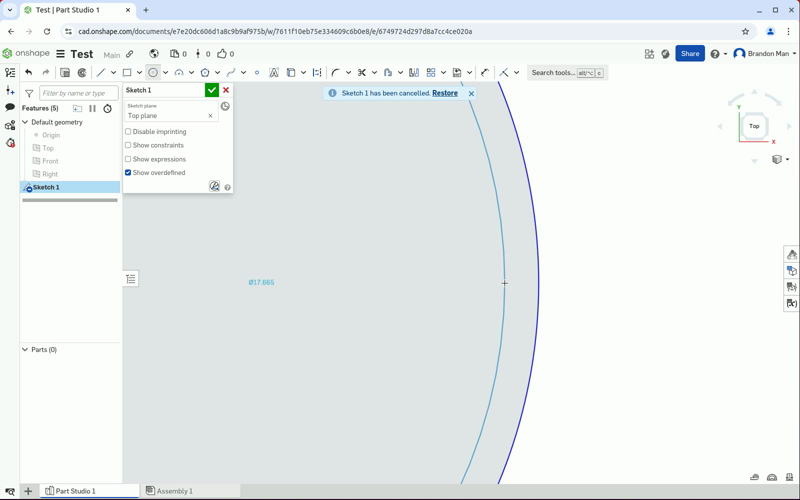
click(504, 282)
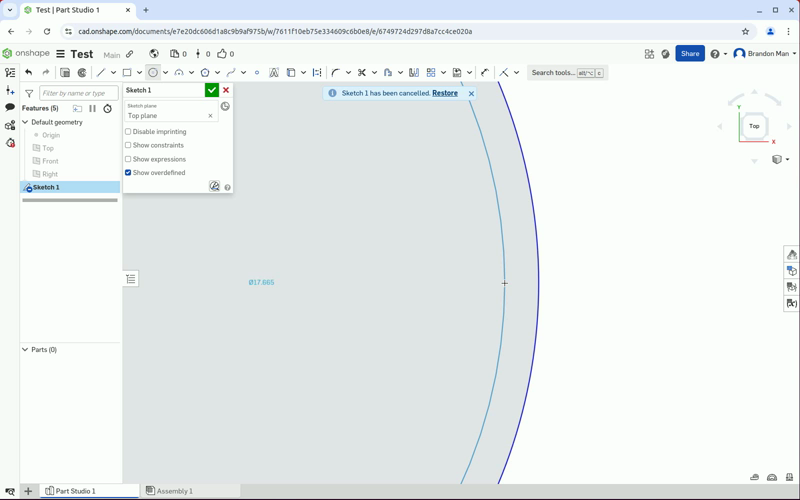
scroll(-6)
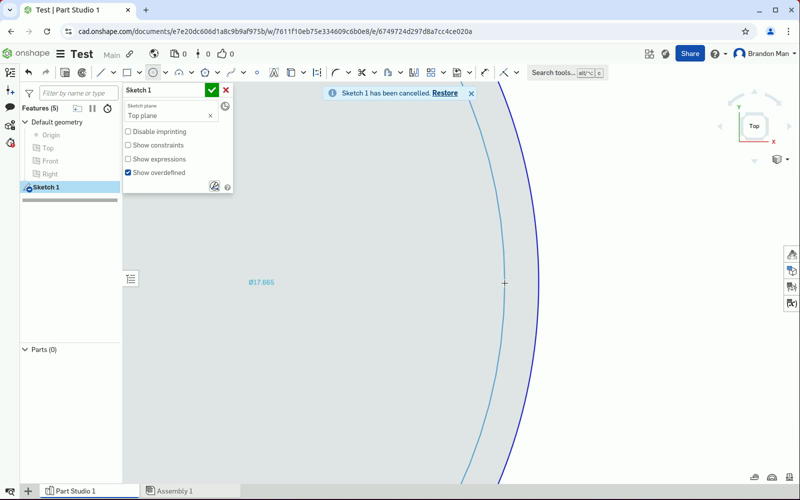
scroll(-6)
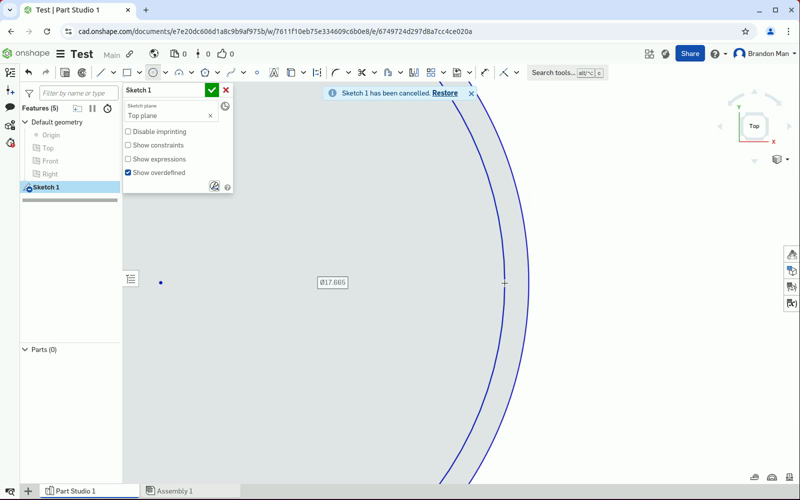
scroll(-6)
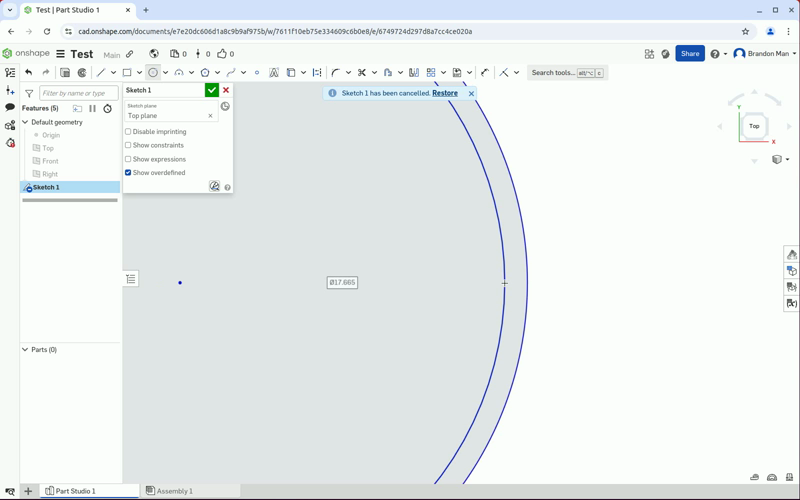
scroll(-6)
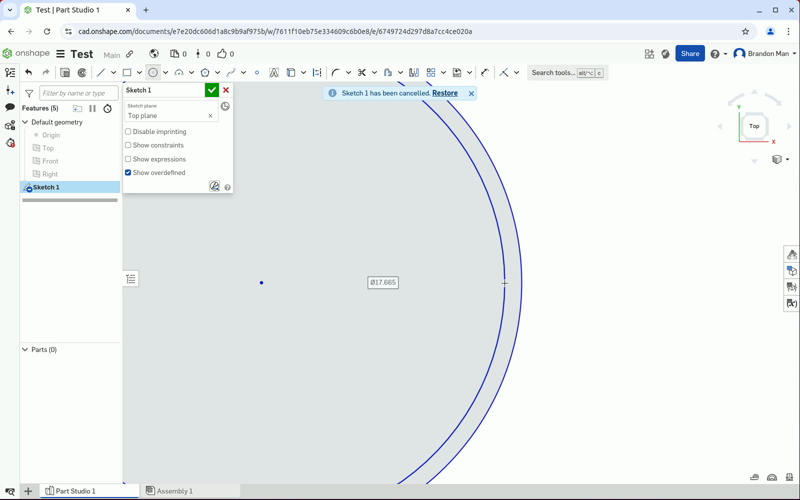
scroll(-6)
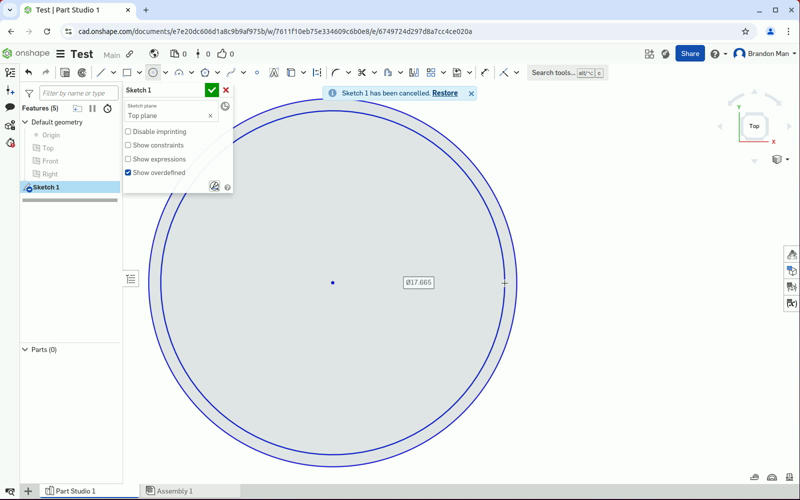
scroll(-6)
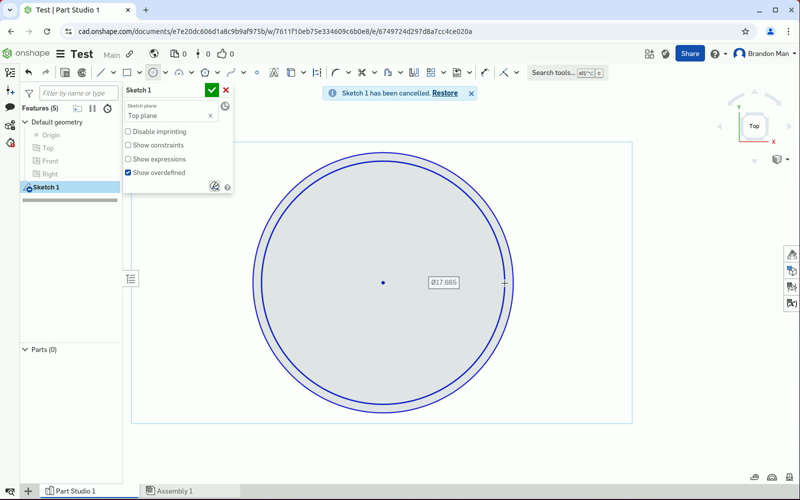
scroll(-6)
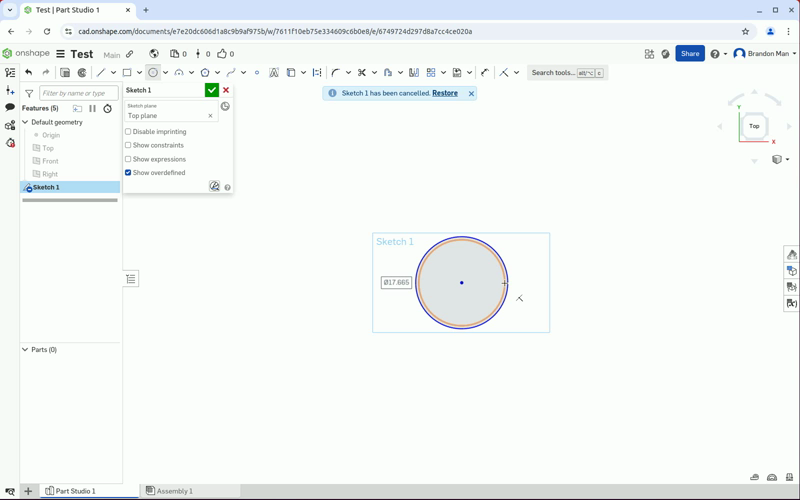
key(esc)
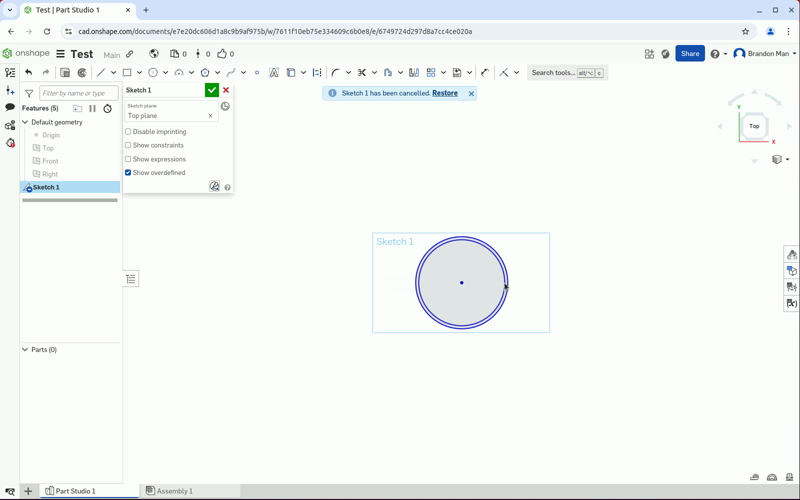
mouse_move(419, 290)
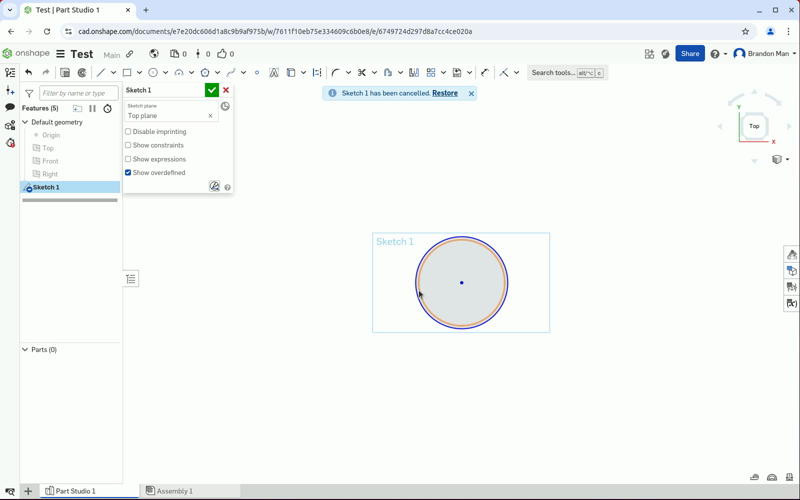
scroll(6)
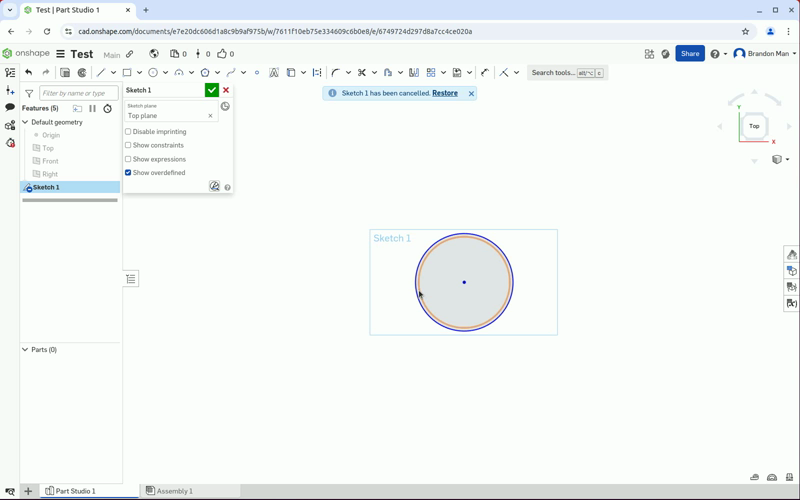
scroll(6)
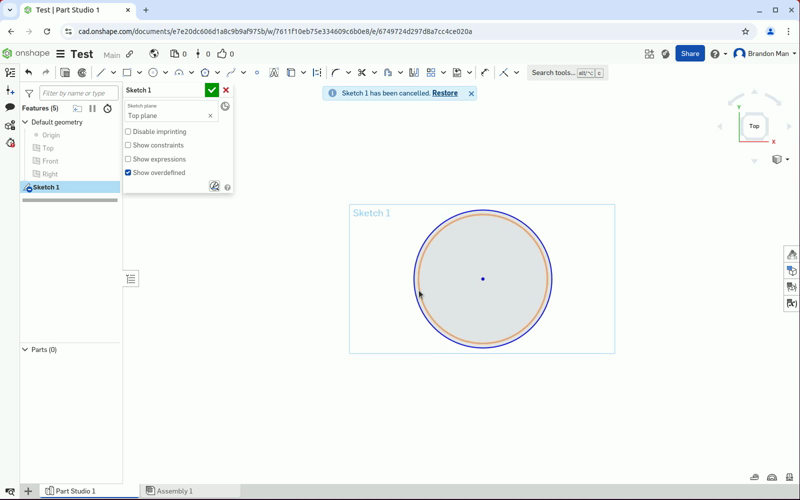
scroll(6)
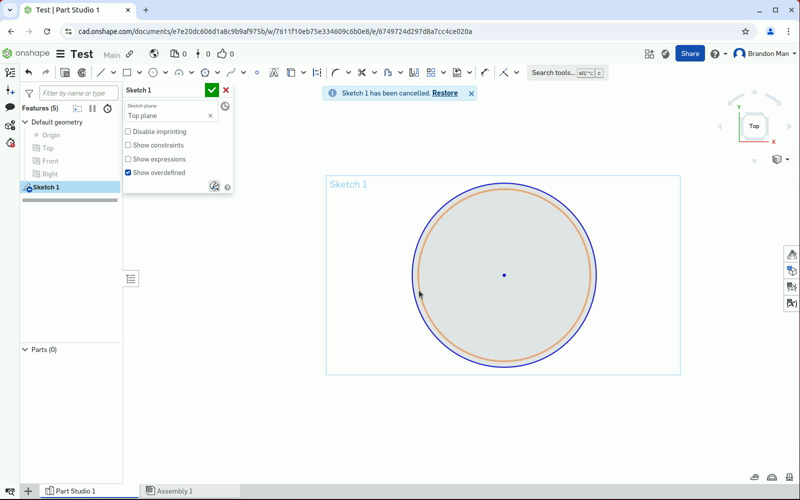
scroll(6)
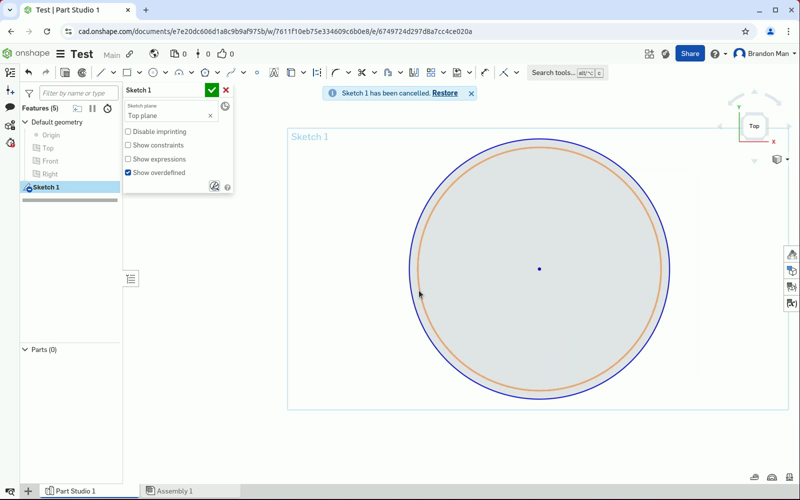
scroll(6)
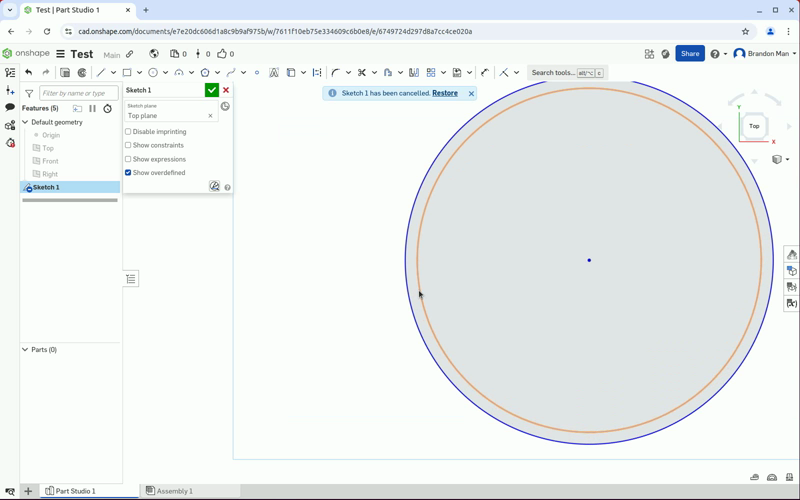
scroll(6)
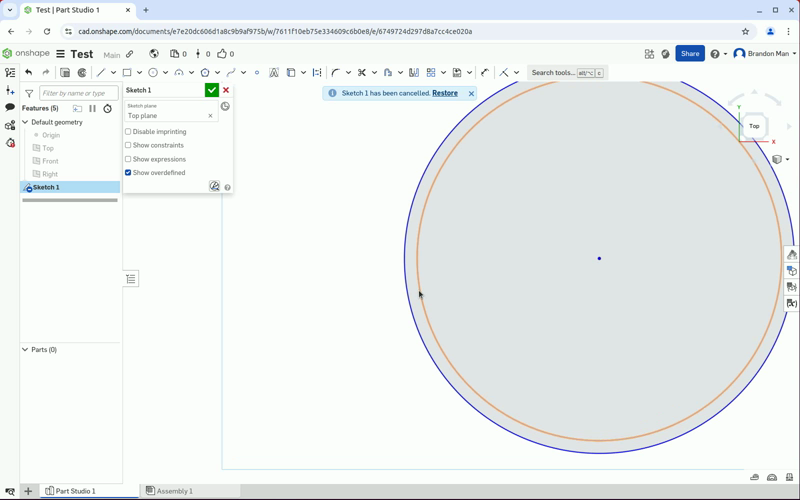
scroll(6)
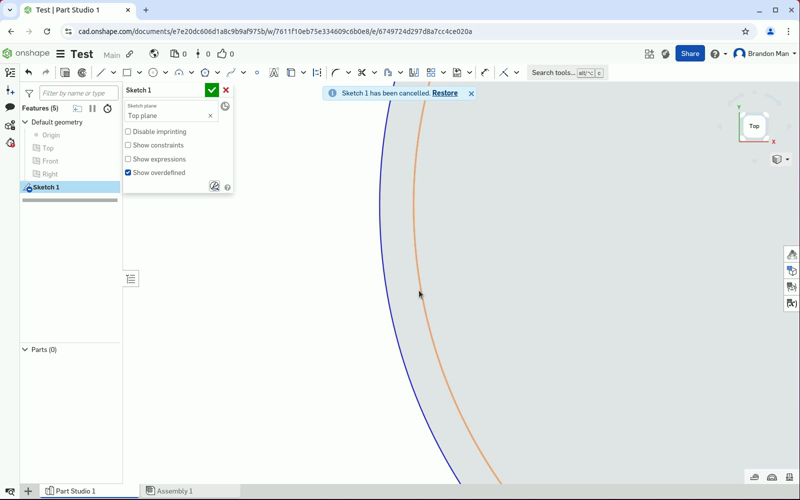
click(419, 290)
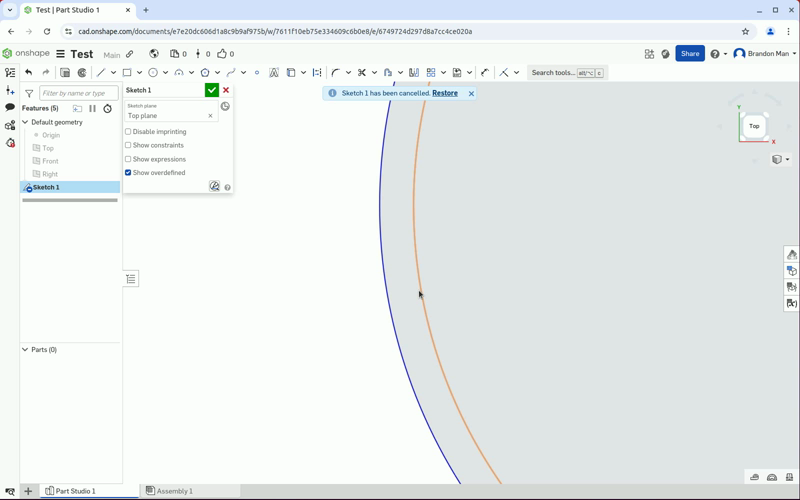
scroll(-6)
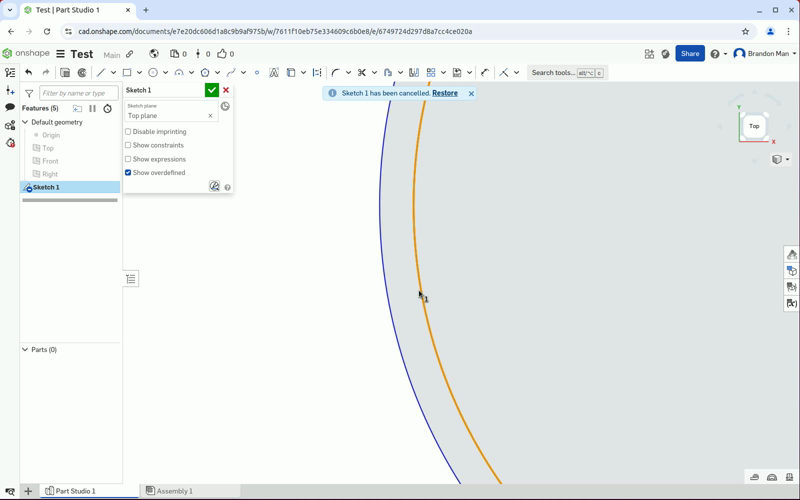
scroll(-6)
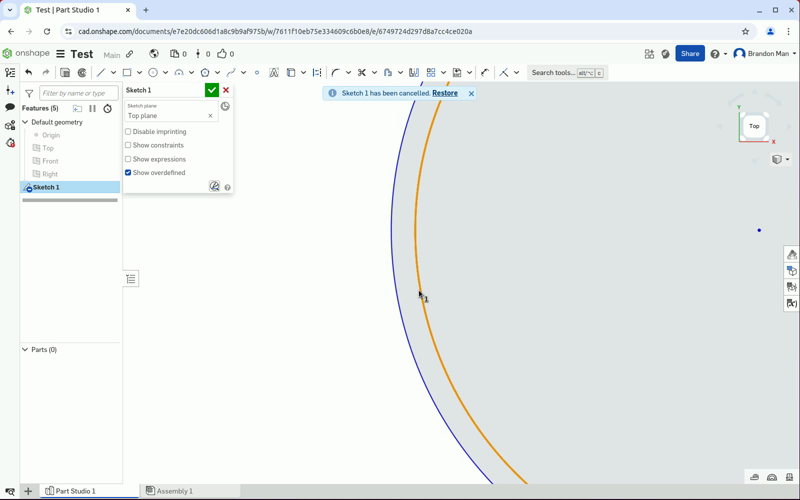
scroll(-6)
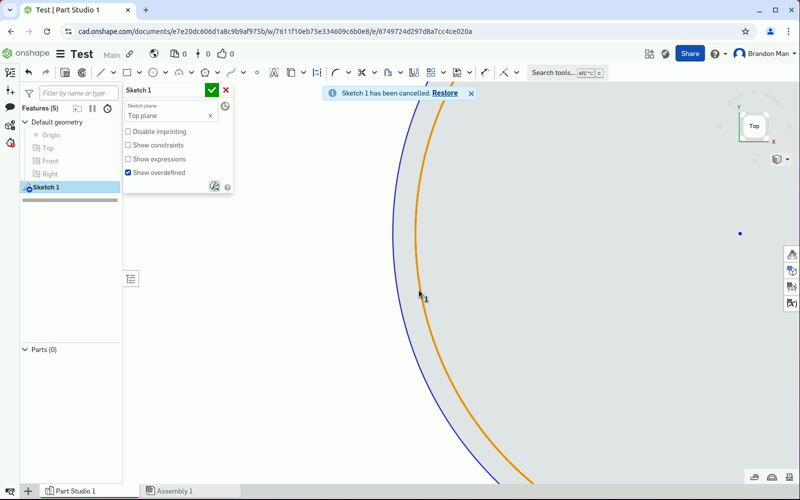
scroll(-6)
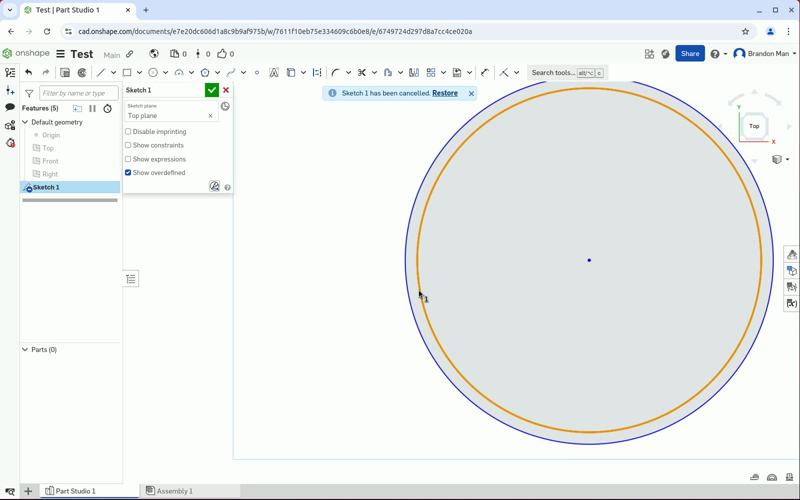
scroll(-6)
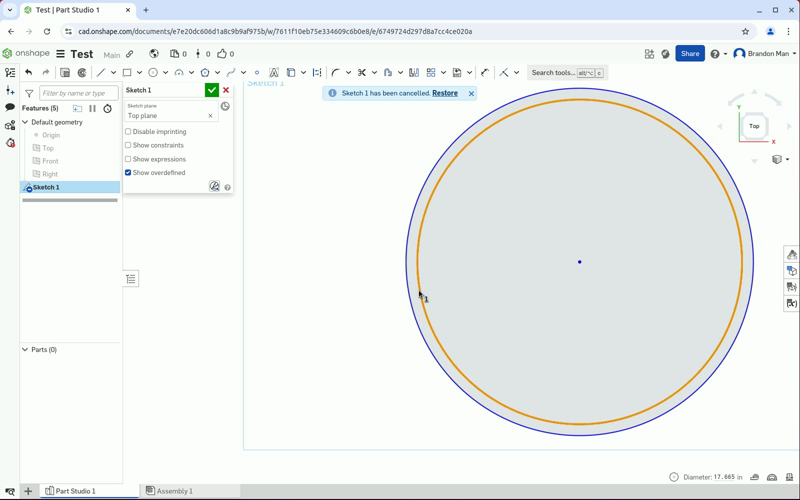
scroll(-6)
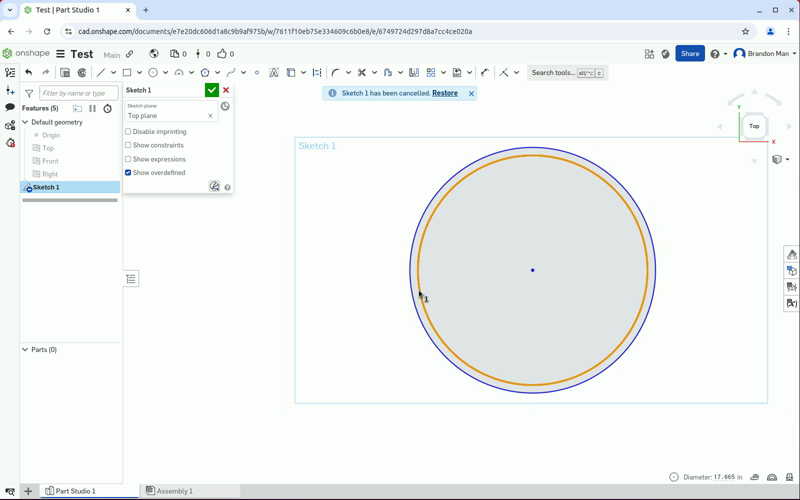
scroll(-6)
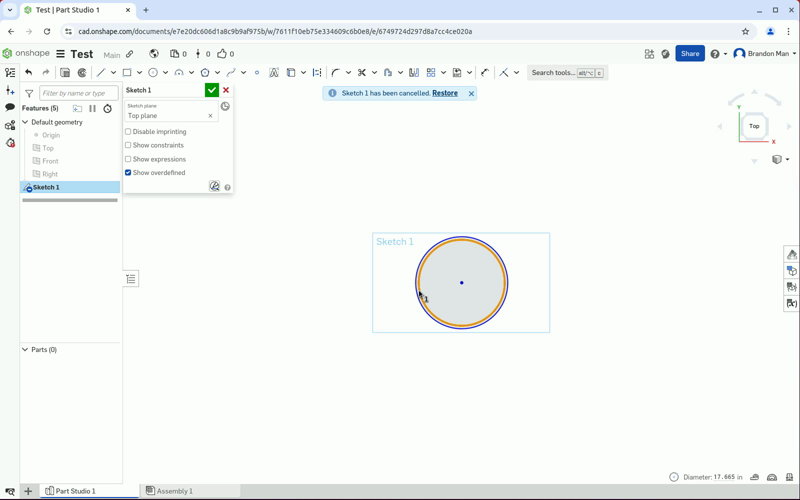
mouse_move(73, 352)
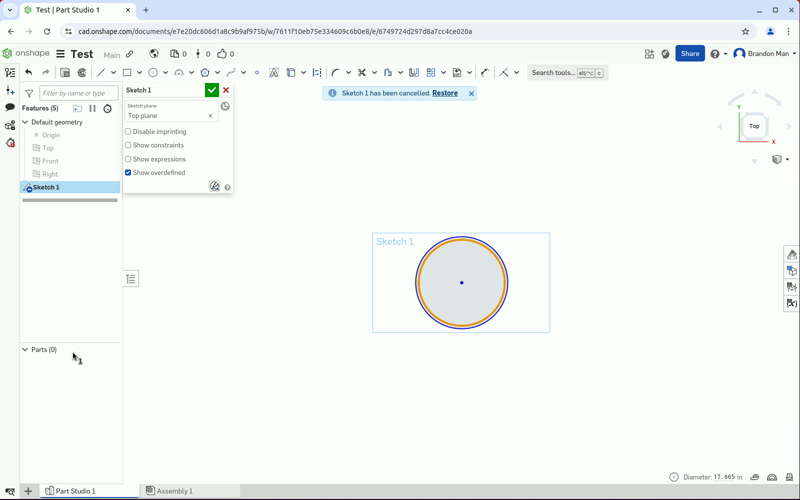
key(shift+y)
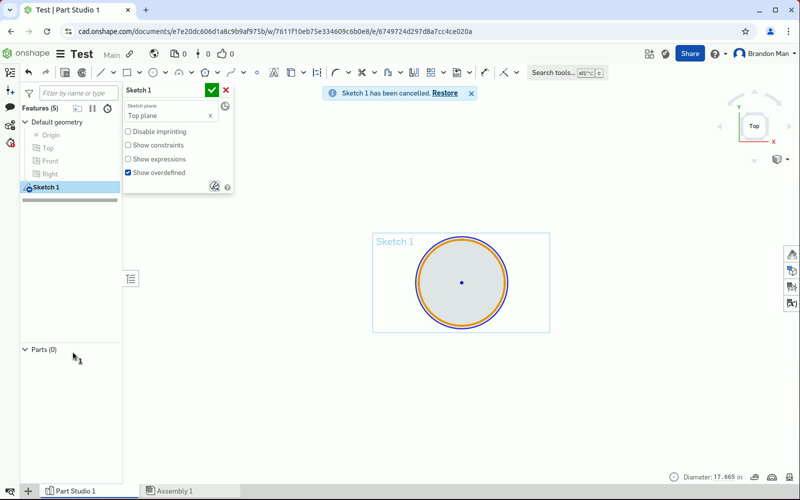
key(shift+e)
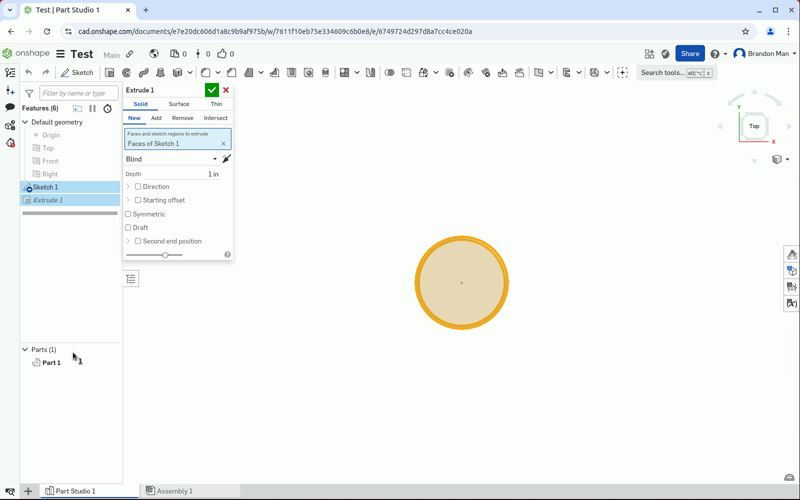
mouse_move(143, 106)
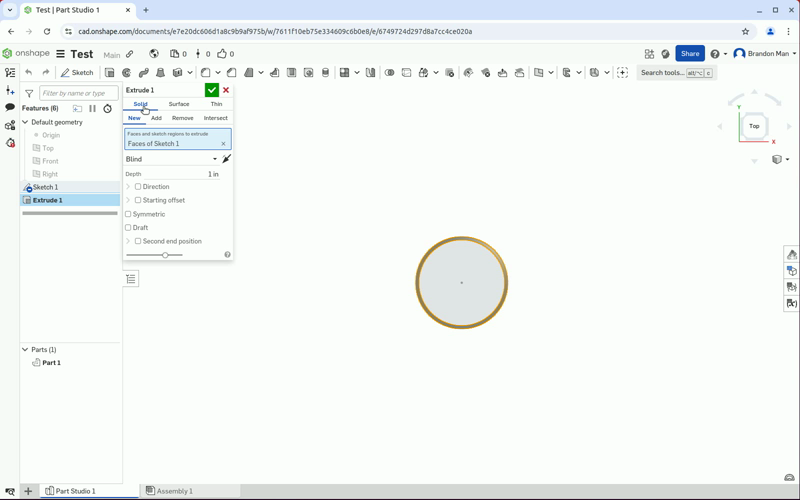
click(143, 106)
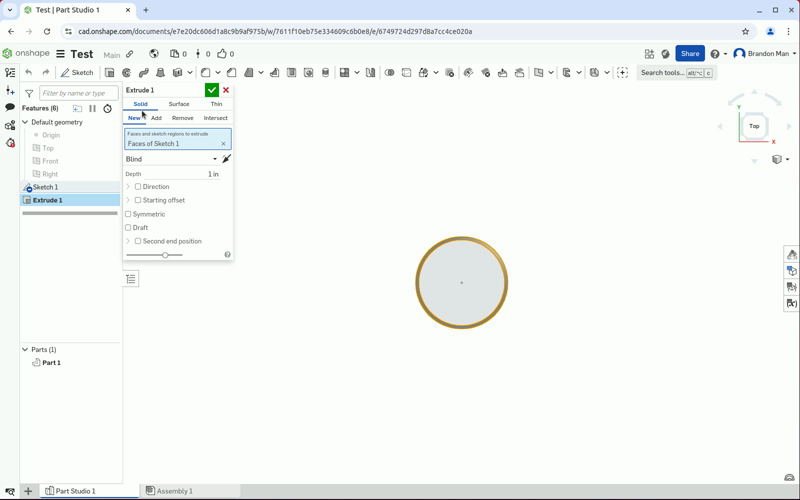
mouse_move(137, 120)
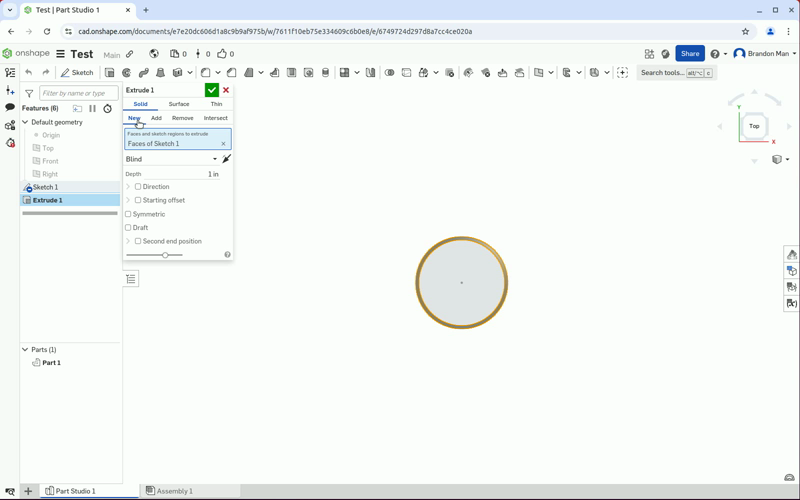
click(137, 120)
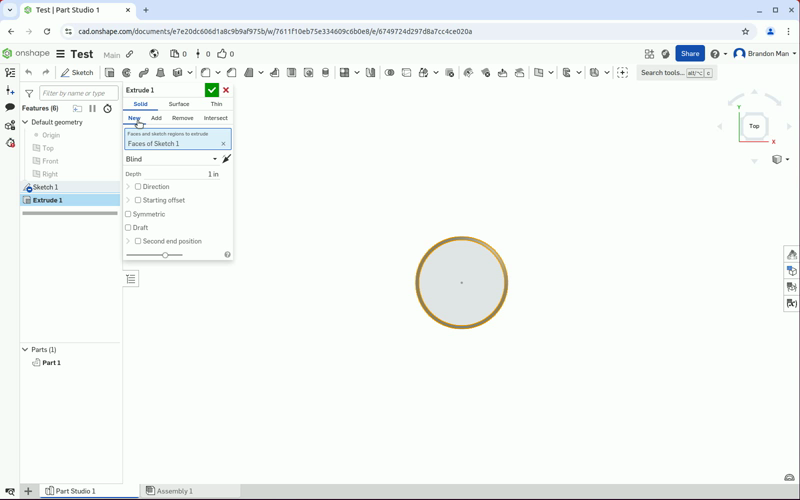
key(tab, 4)
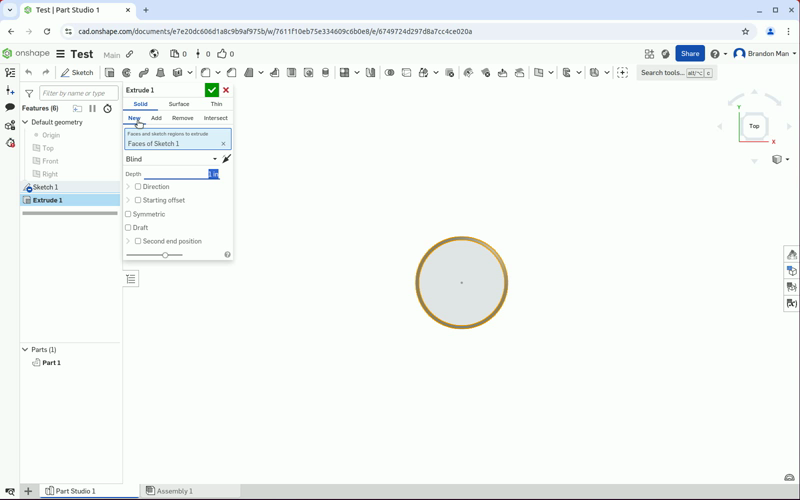
text(23.108)
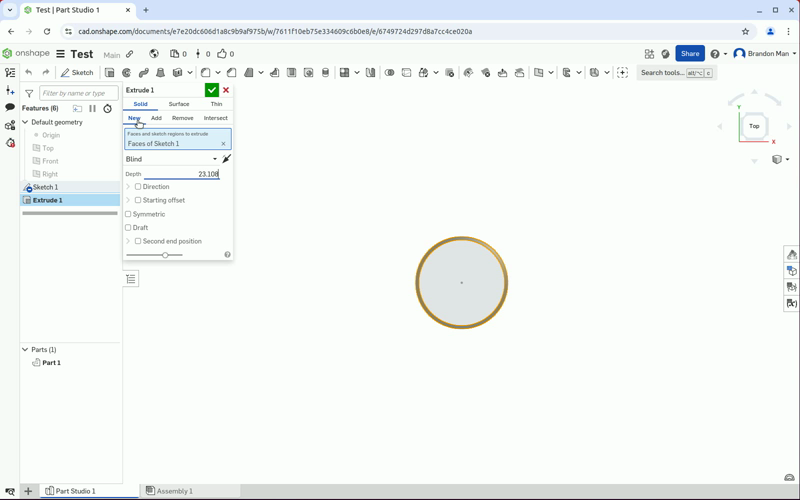
key(enter)
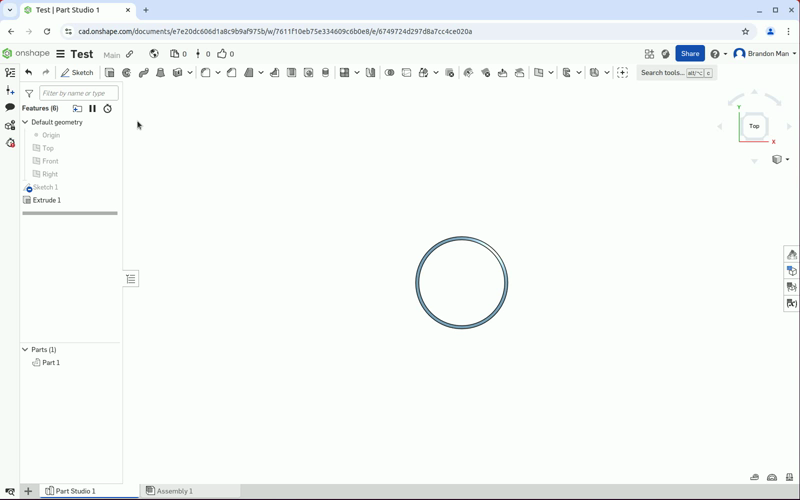
key(shift+h)
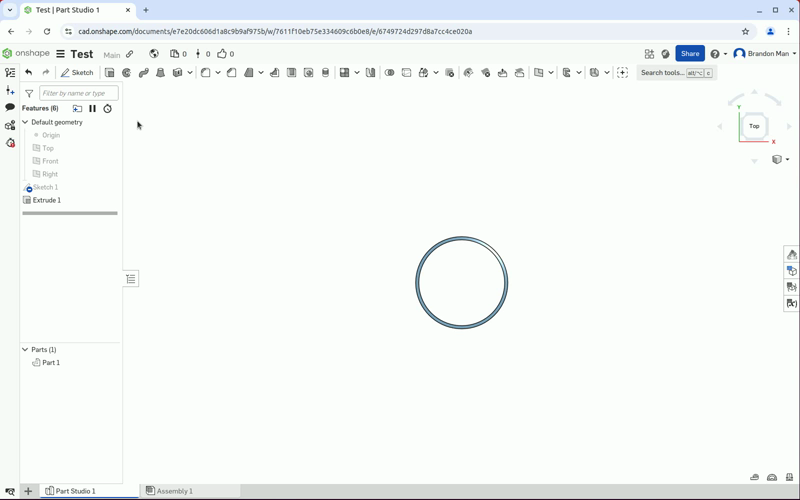
key(shift+h)
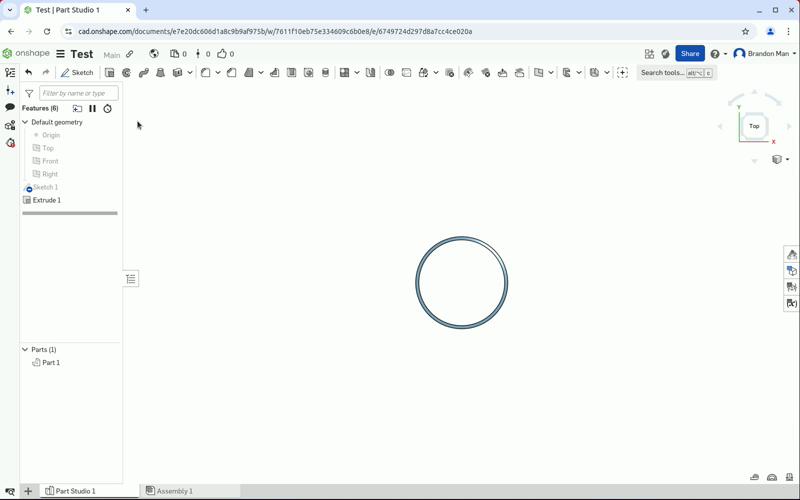
mouse_move(73, 189)
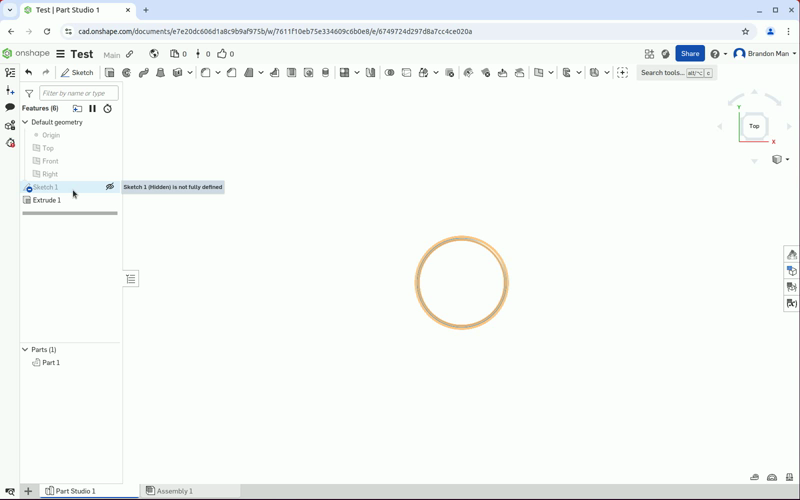
click(73, 189)
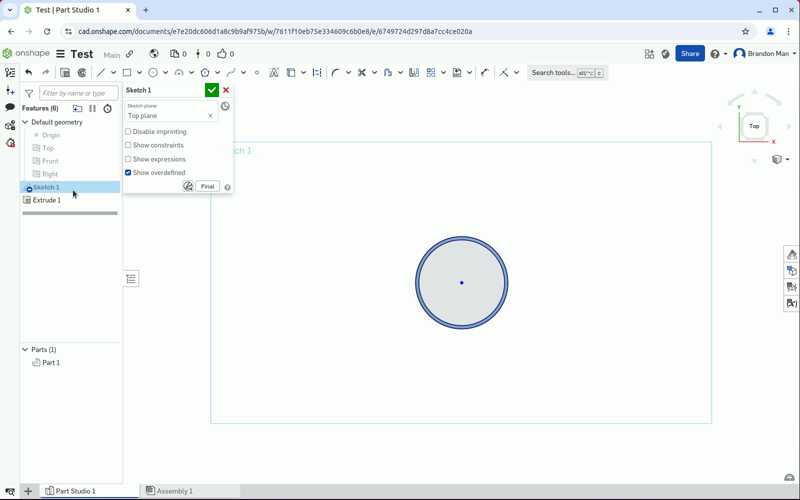
mouse_move(229, 92)
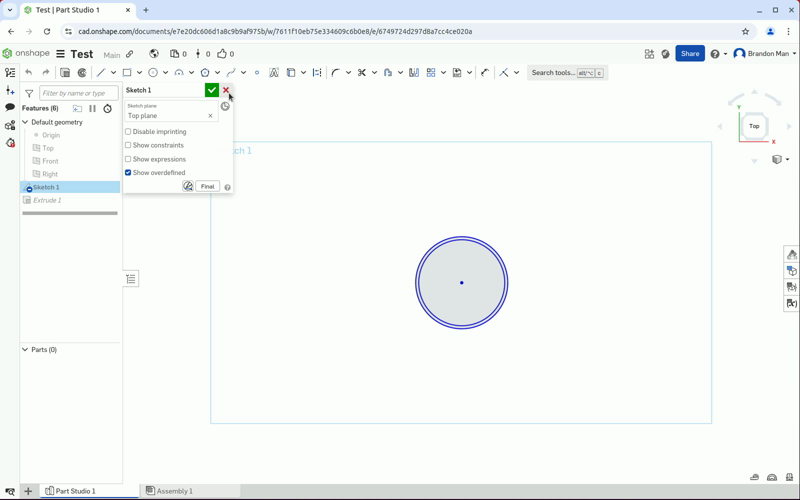
click(229, 92)
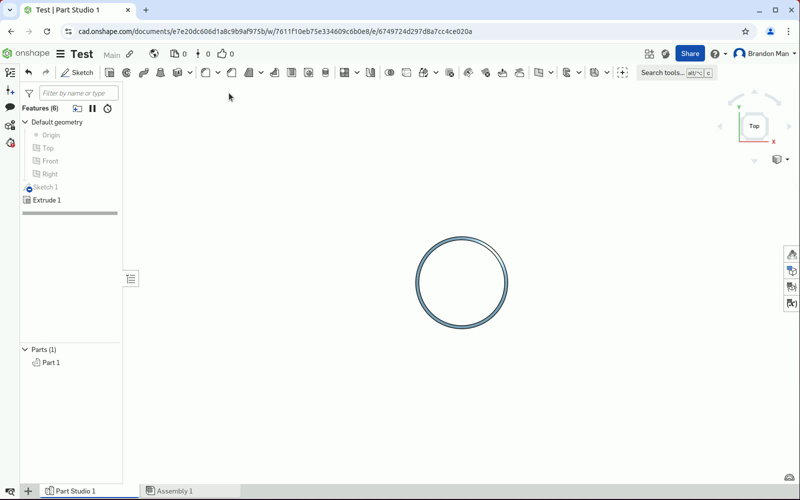
mouse_move(73, 352)
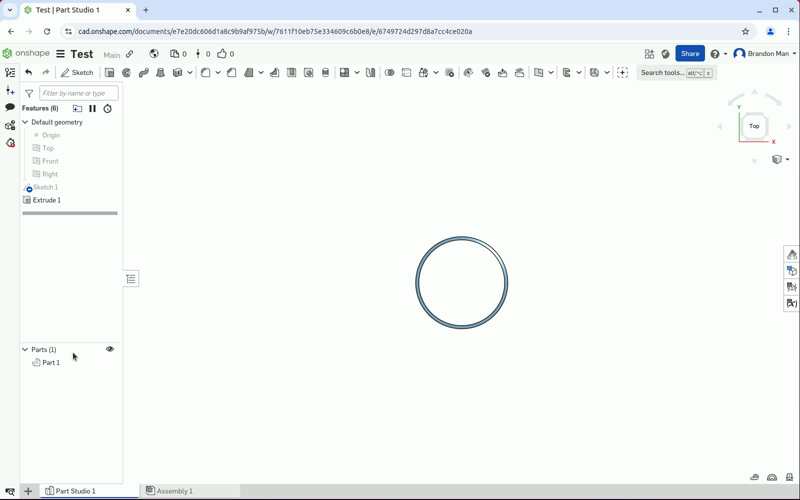
key(y)
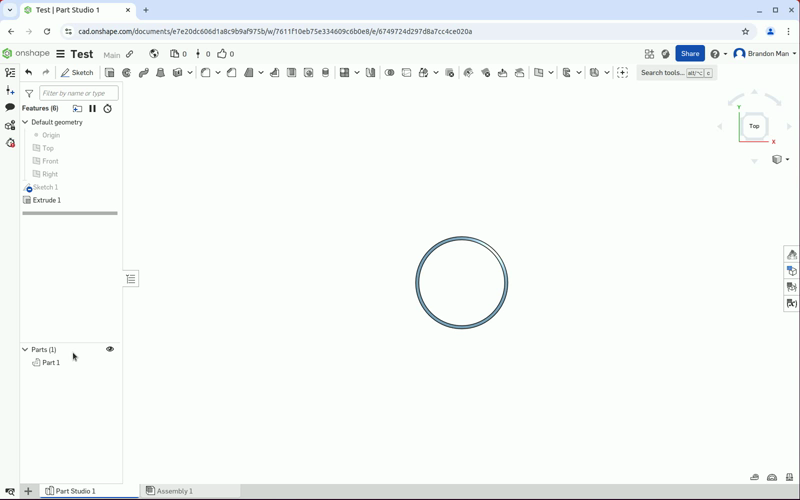
key(shift+p)
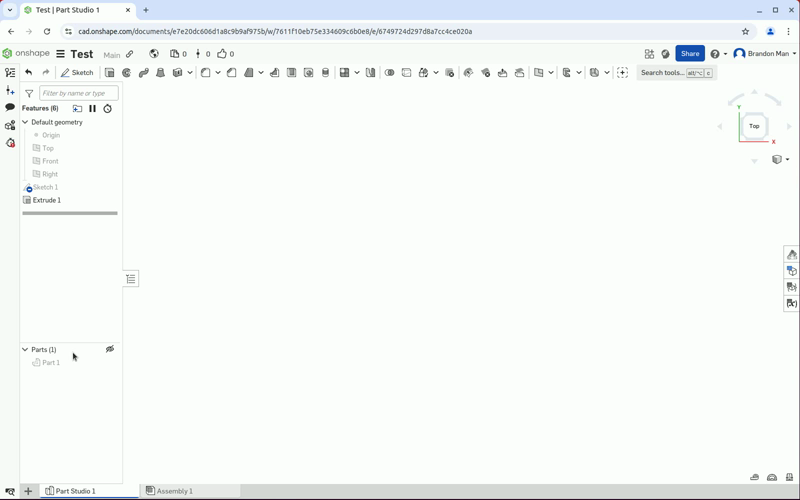
key(space)
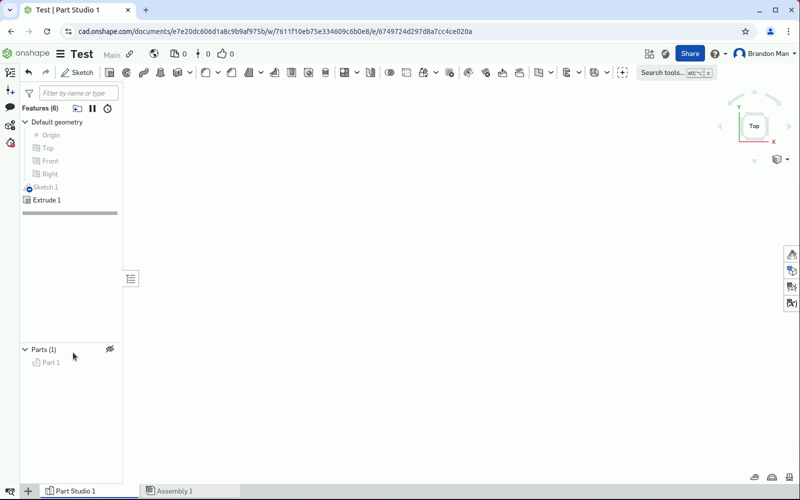
key_down(shift)
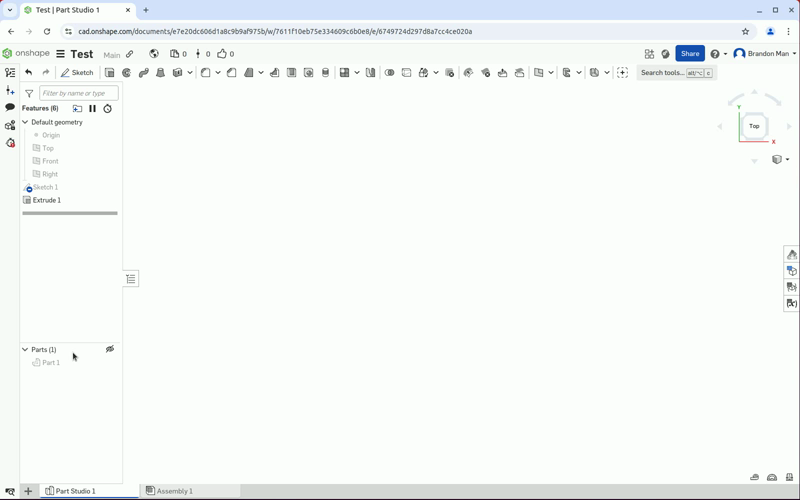
key(up)
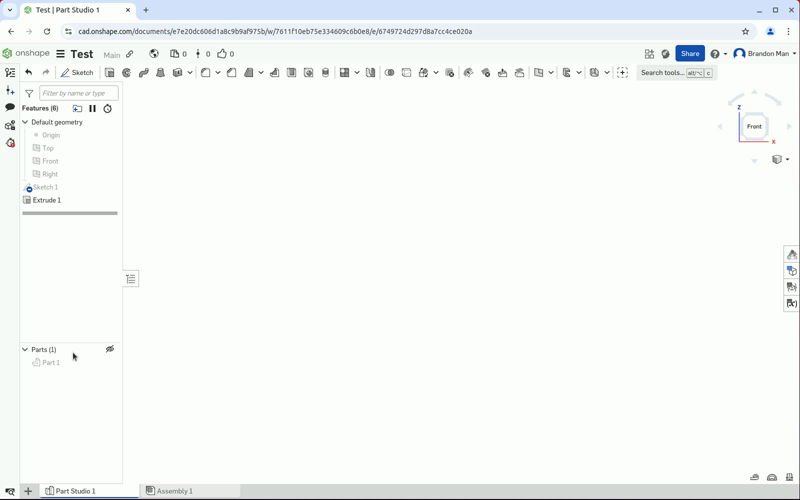
key_up(shift)
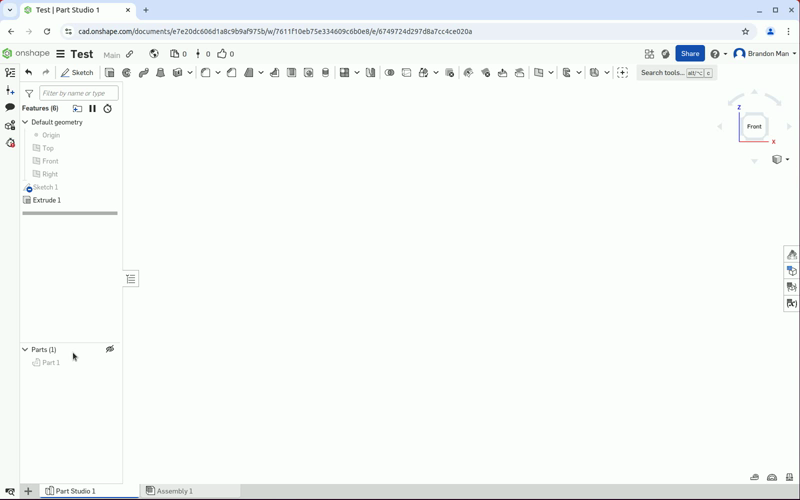
mouse_move(73, 352)
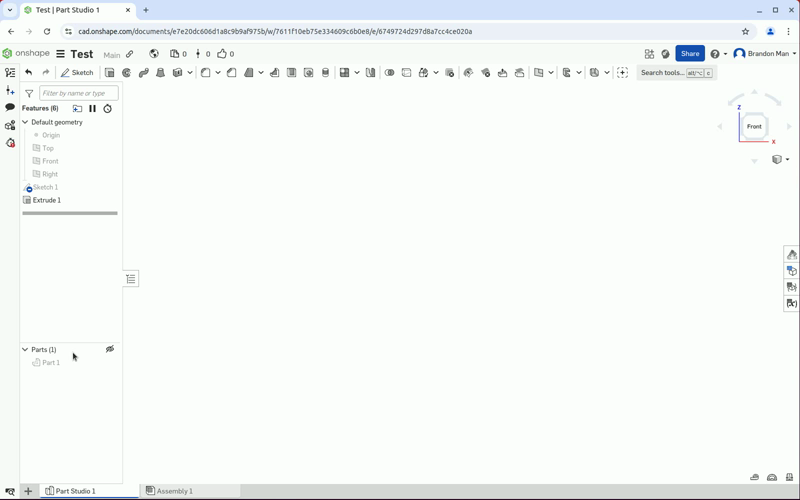
key(shift+y)
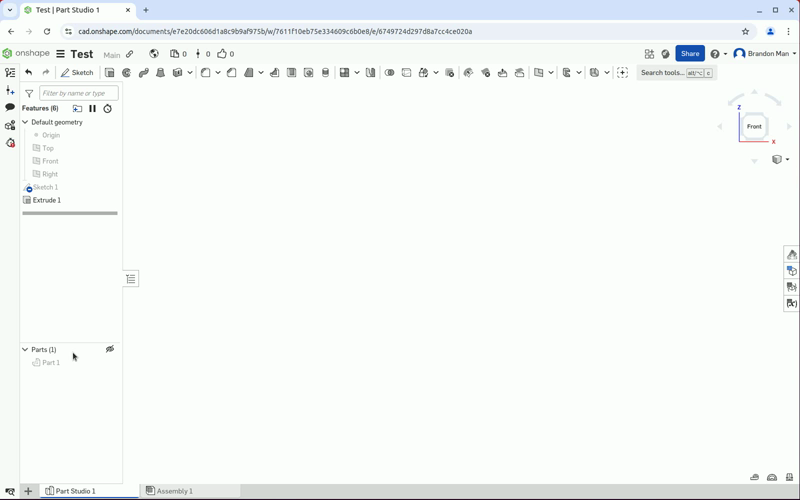
key(shift+s)
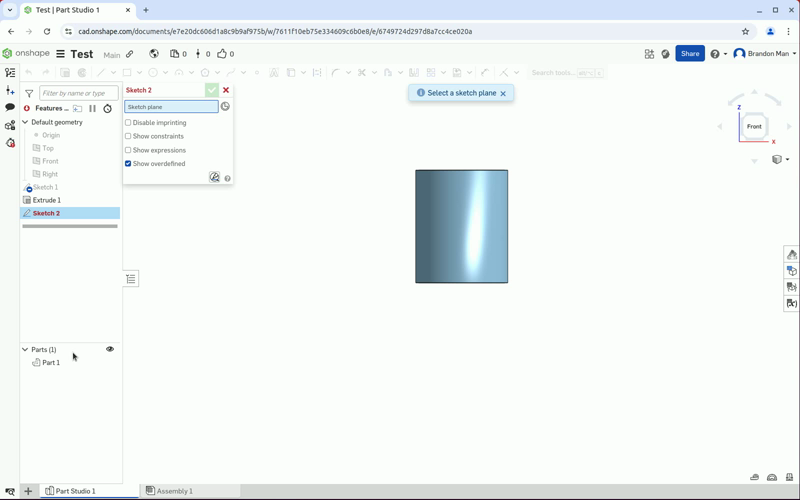
mouse_move(73, 163)
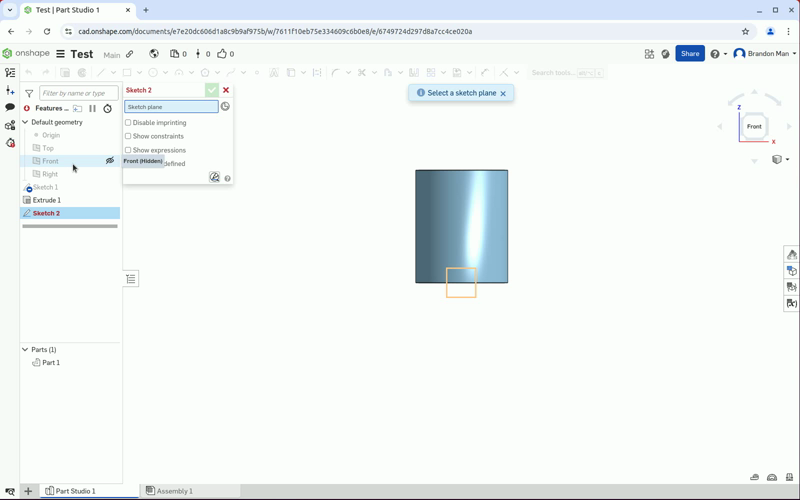
click(73, 163)
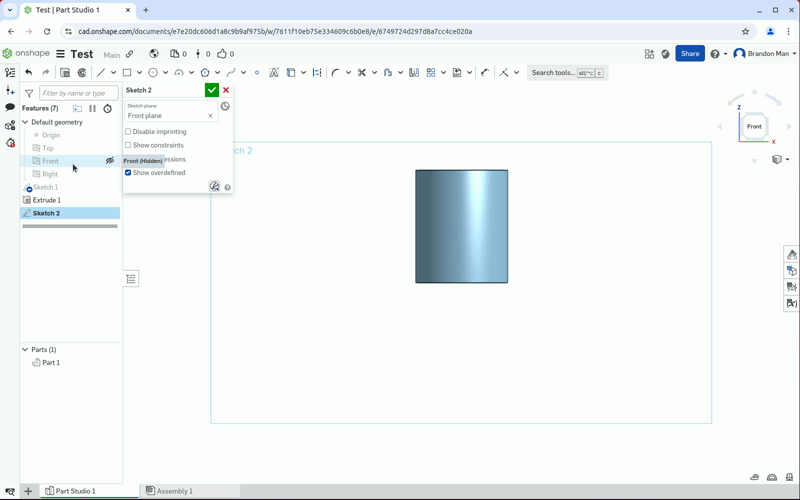
mouse_move(73, 352)
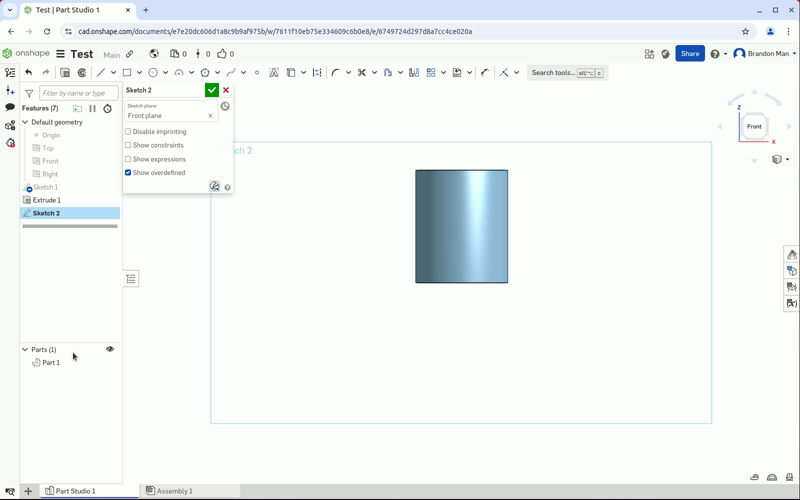
key(y)
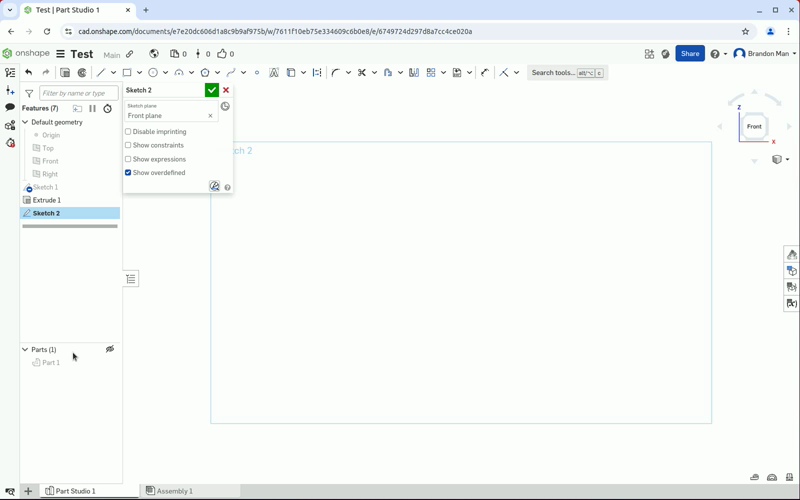
key(l)
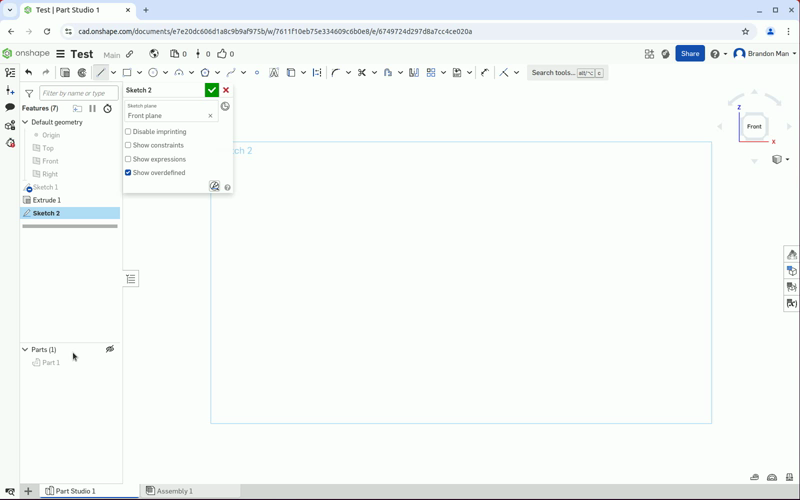
key_down(shift)
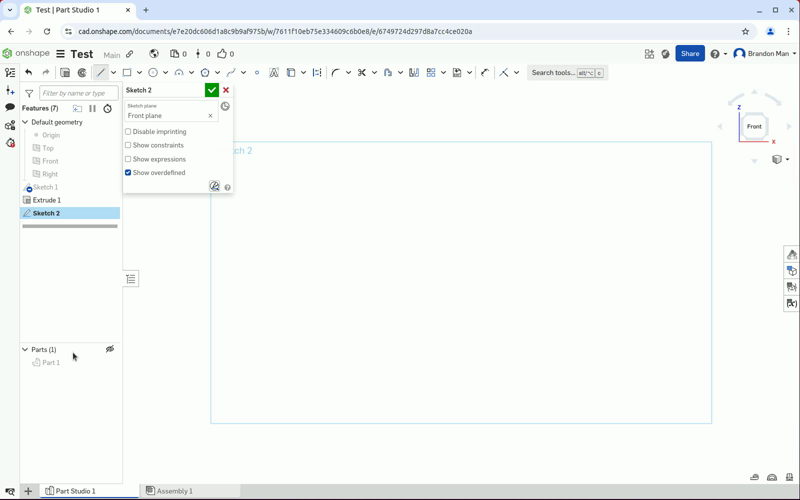
mouse_move(432, 223)
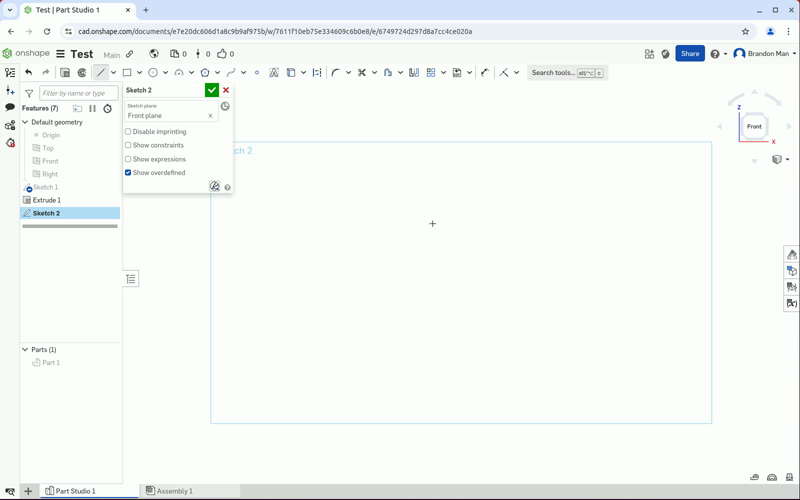
click(432, 223)
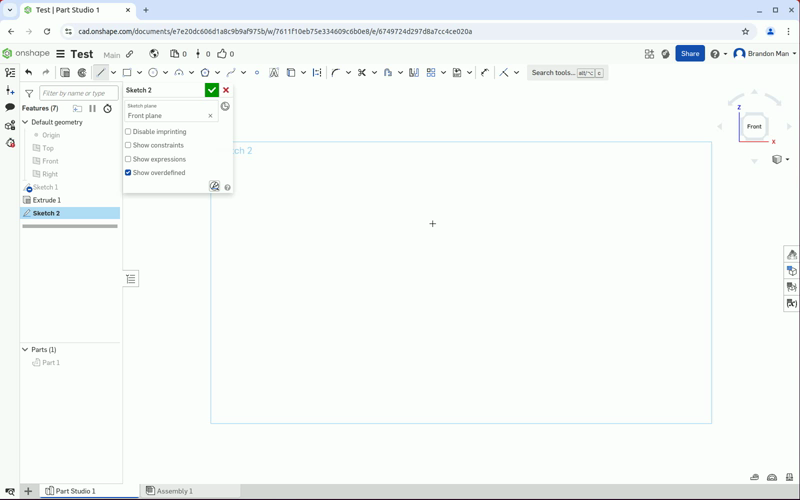
key_up(shift)
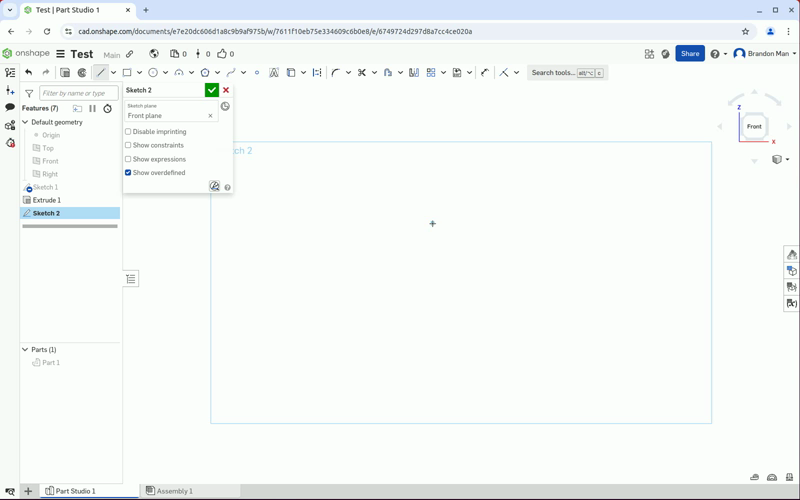
key_down(shift)
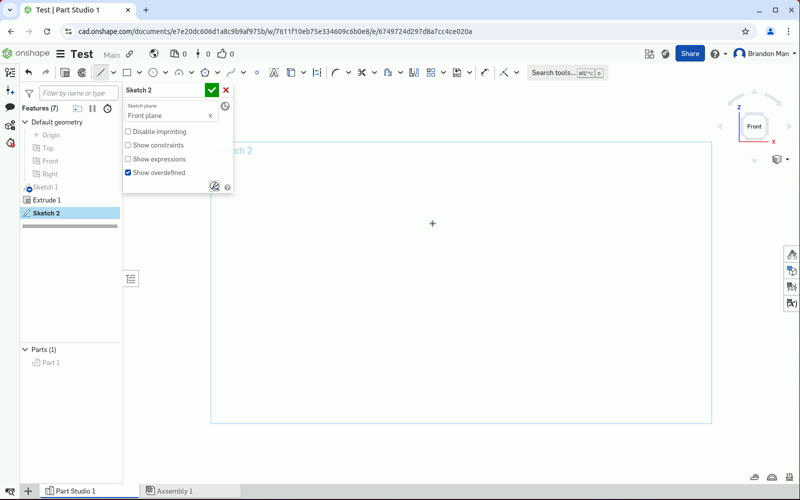
mouse_move(462, 223)
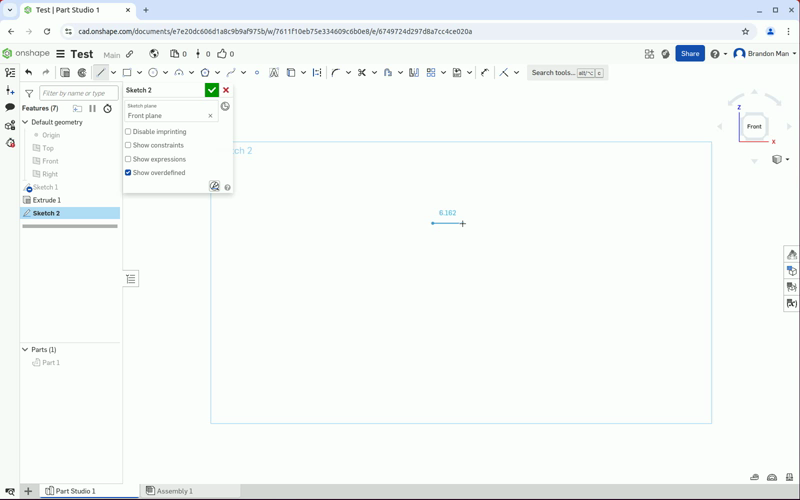
mouse_move(487, 223)
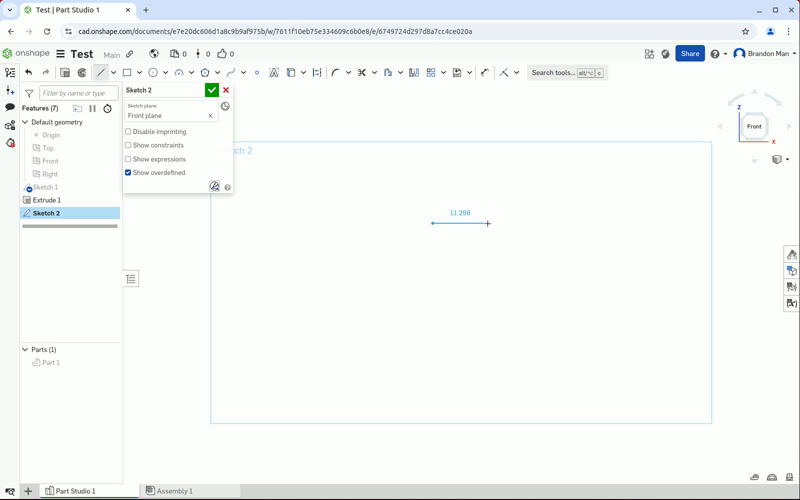
click(487, 223)
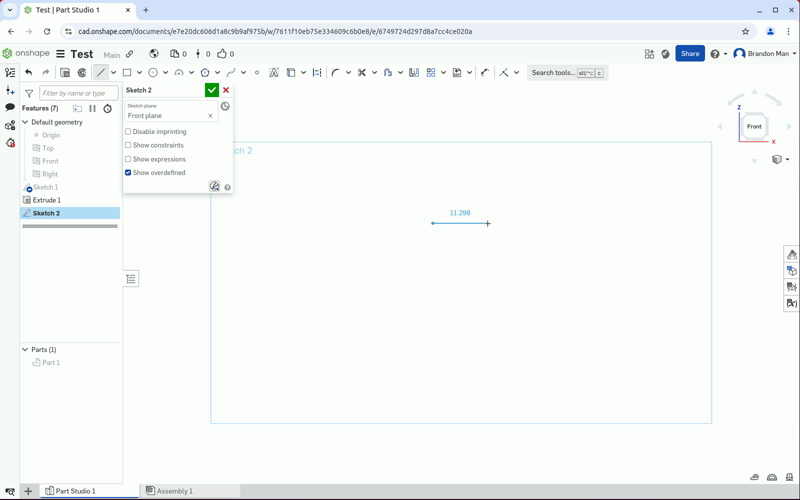
key_up(shift)
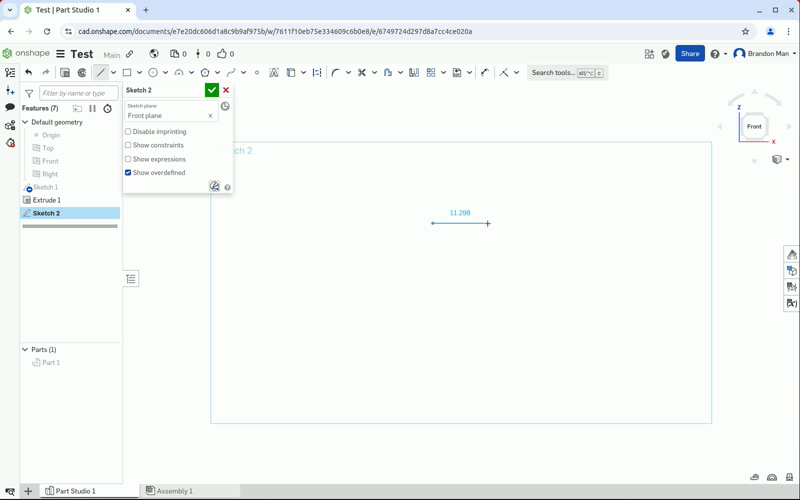
key_down(shift)
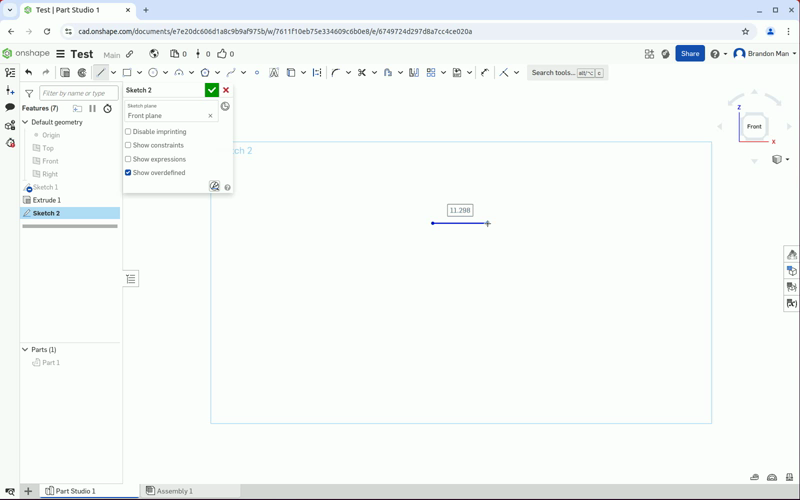
mouse_move(487, 116)
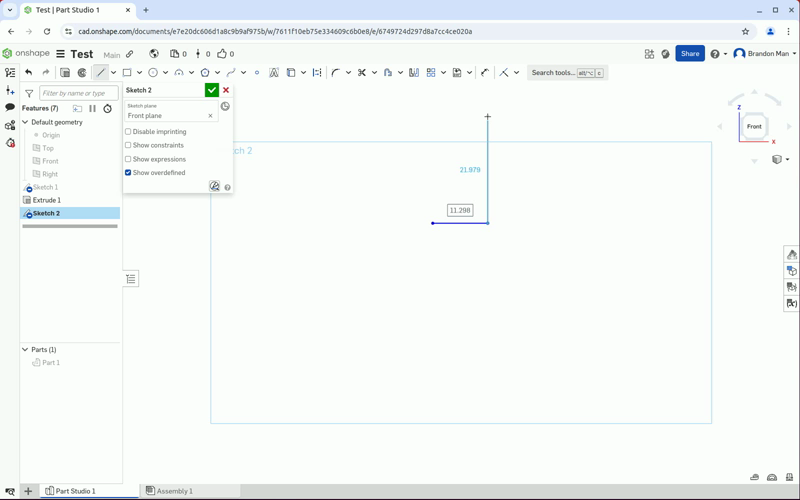
click(487, 116)
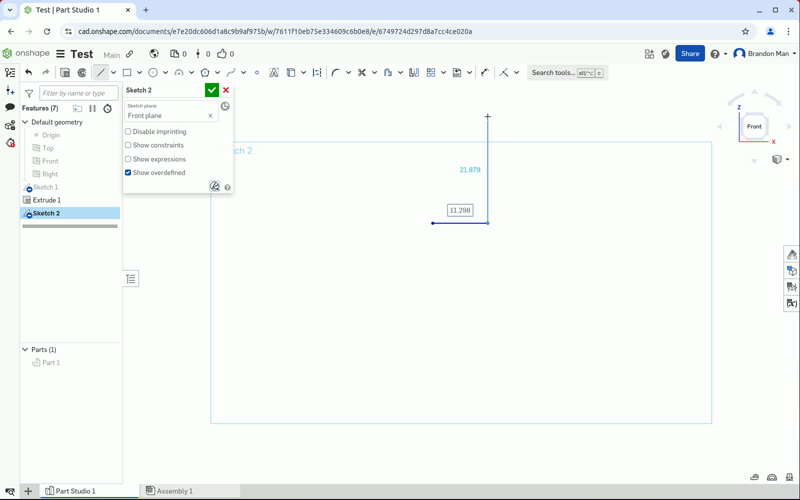
key_up(shift)
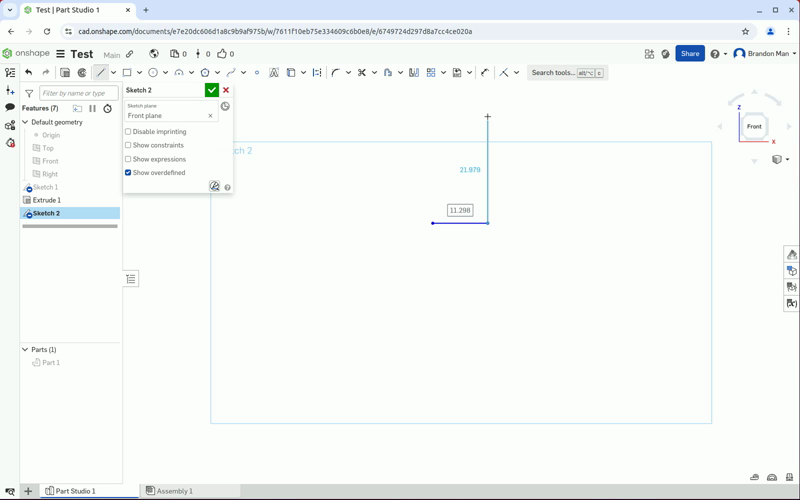
key_down(shift)
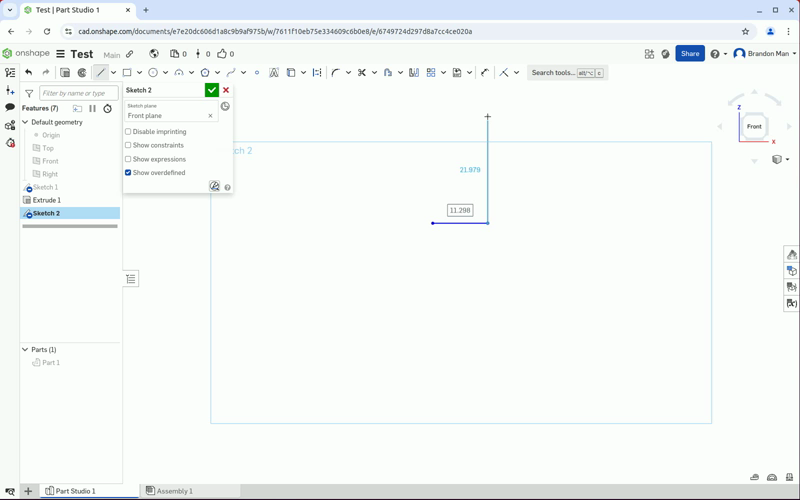
mouse_move(517, 116)
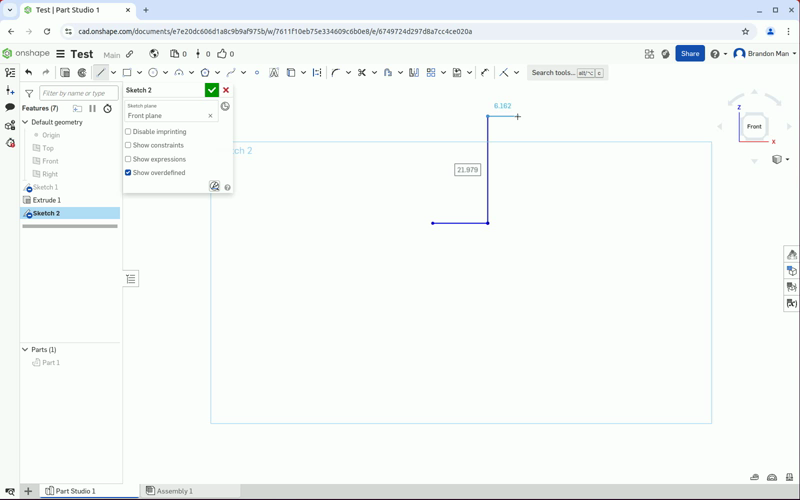
mouse_move(432, 116)
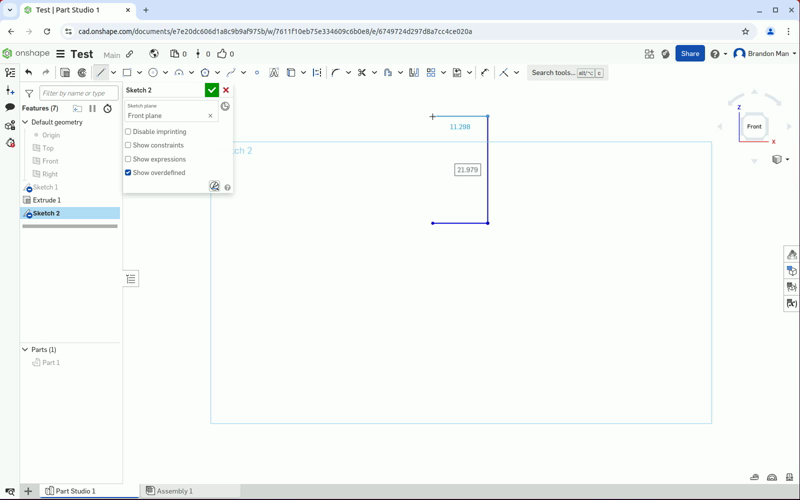
click(432, 116)
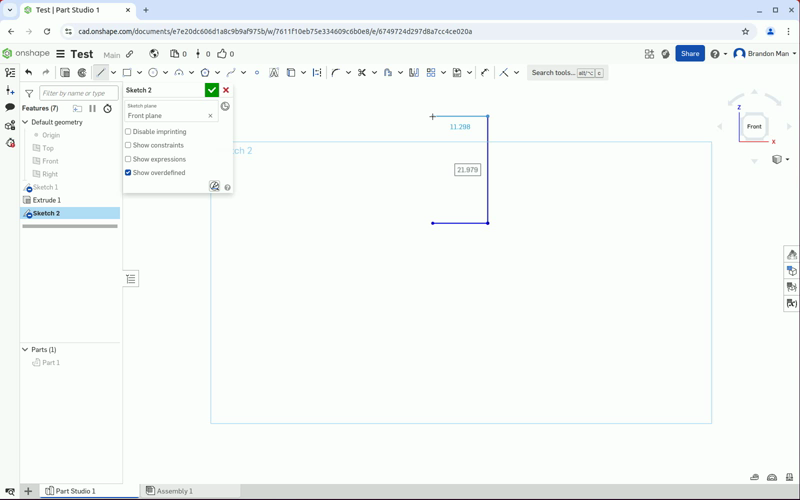
key_up(shift)
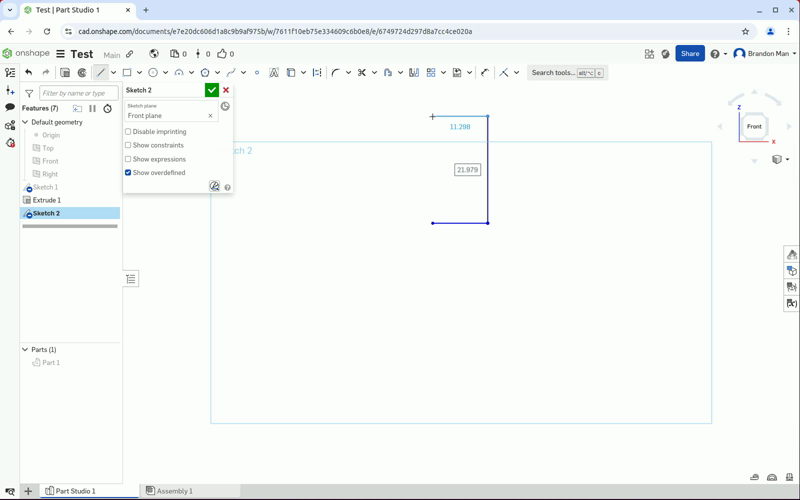
key_down(shift)
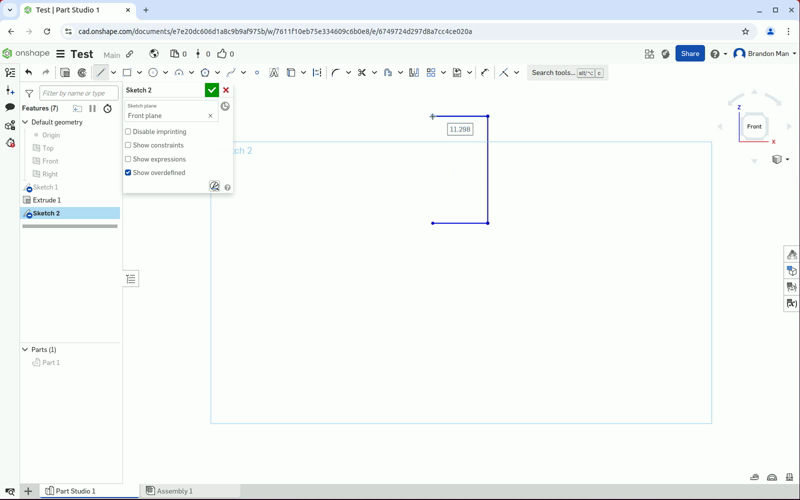
mouse_move(432, 223)
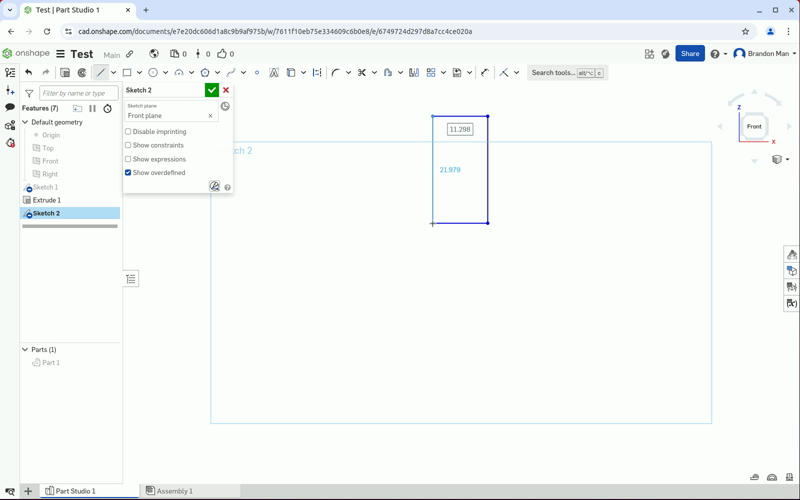
key_up(shift)
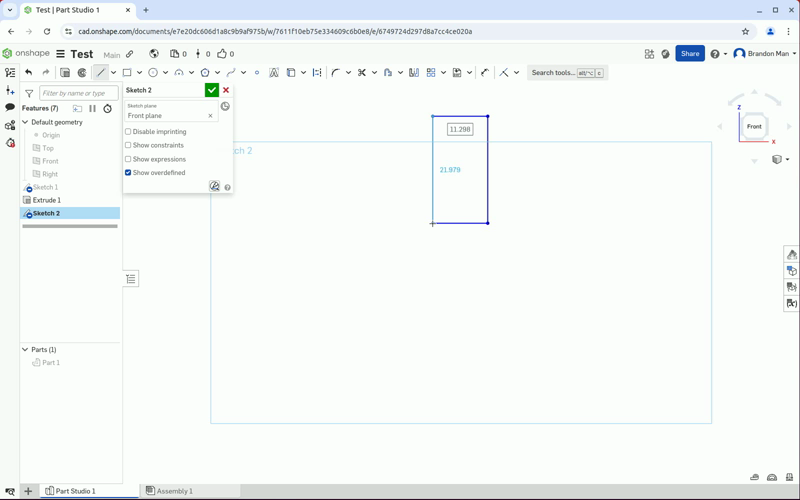
click(432, 223)
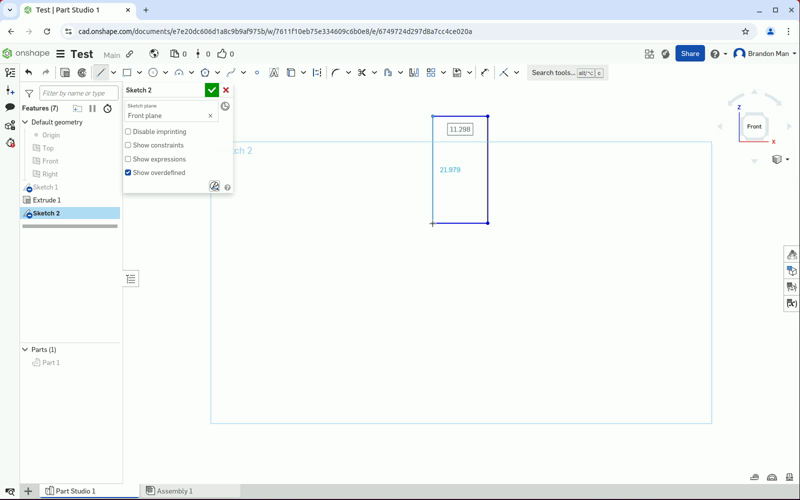
key(esc)
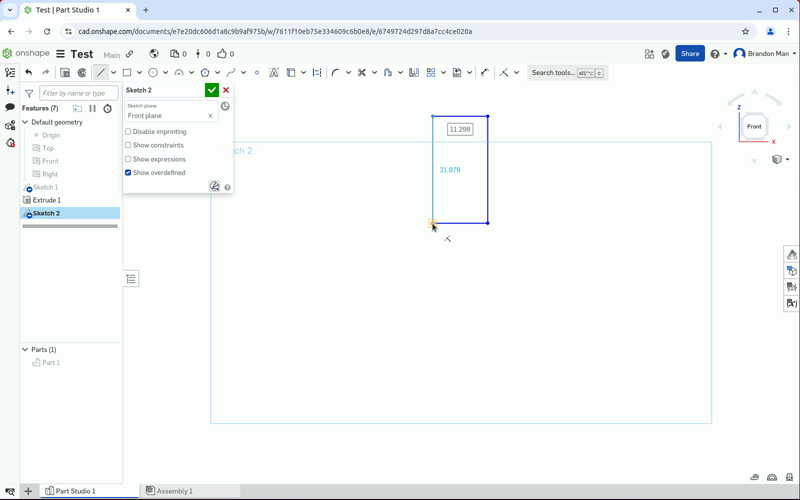
mouse_move(463, 214)
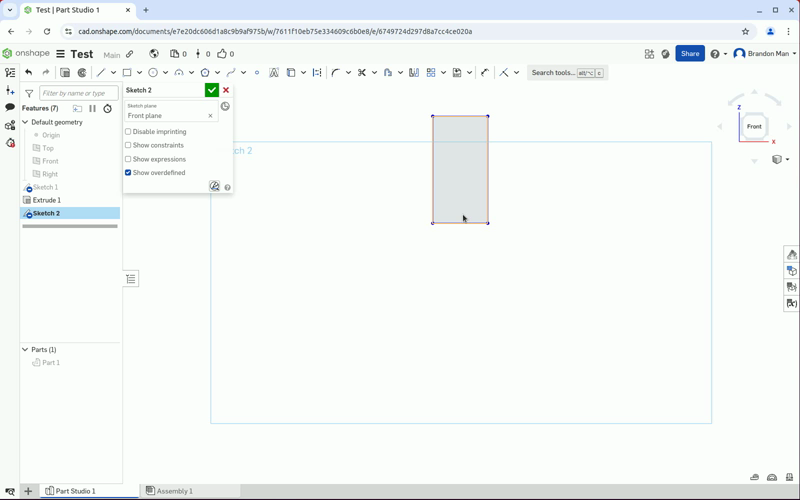
click(463, 214)
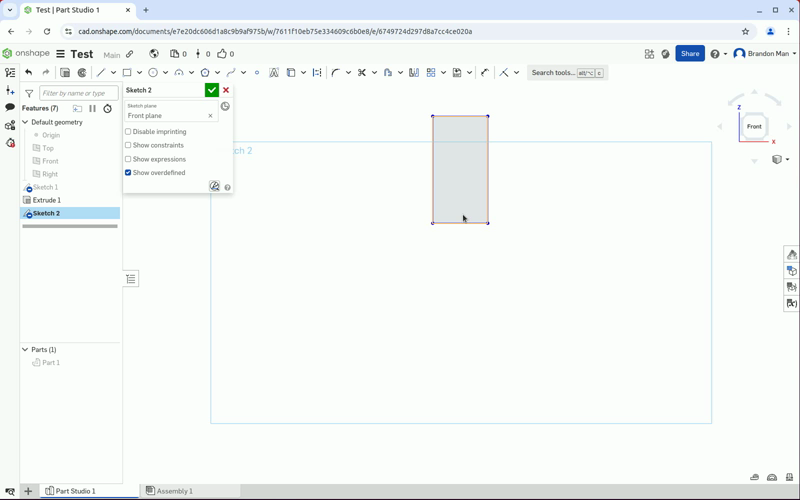
mouse_move(73, 352)
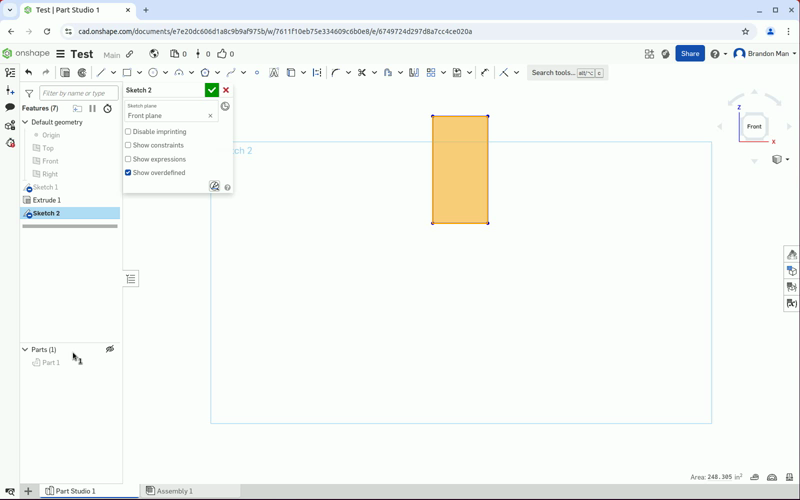
key(shift+y)
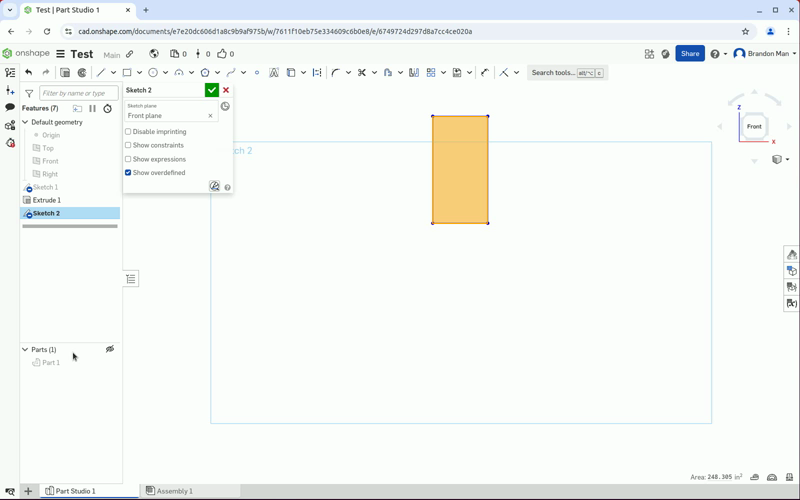
key(shift+e)
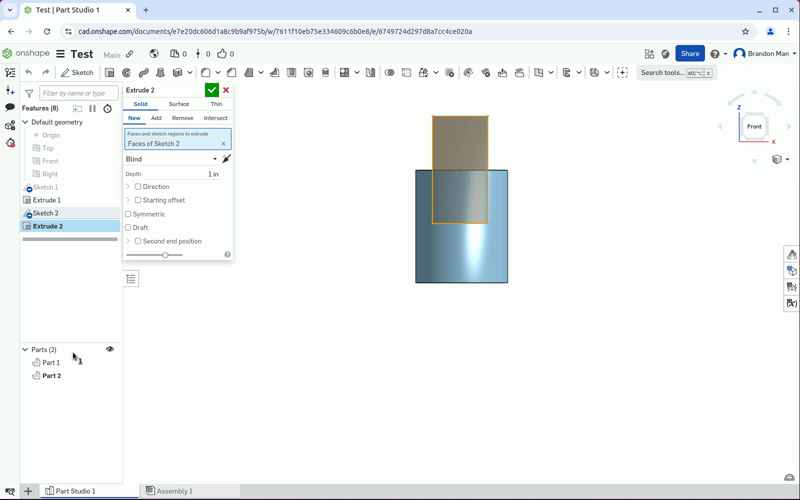
mouse_move(143, 106)
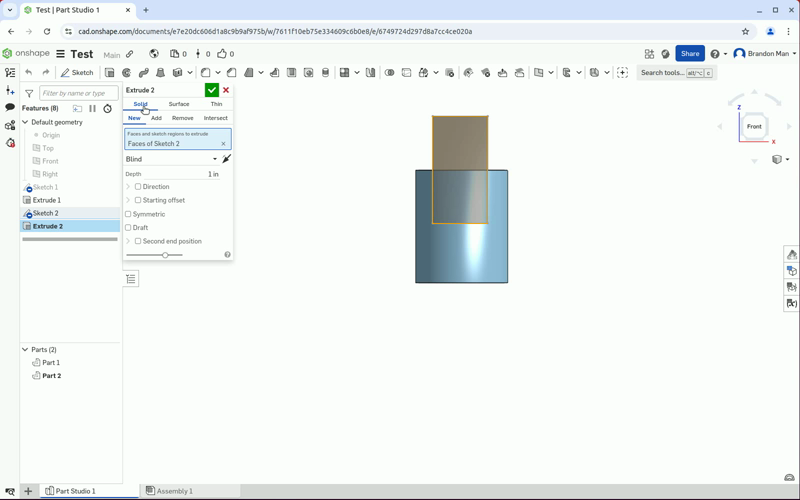
click(143, 106)
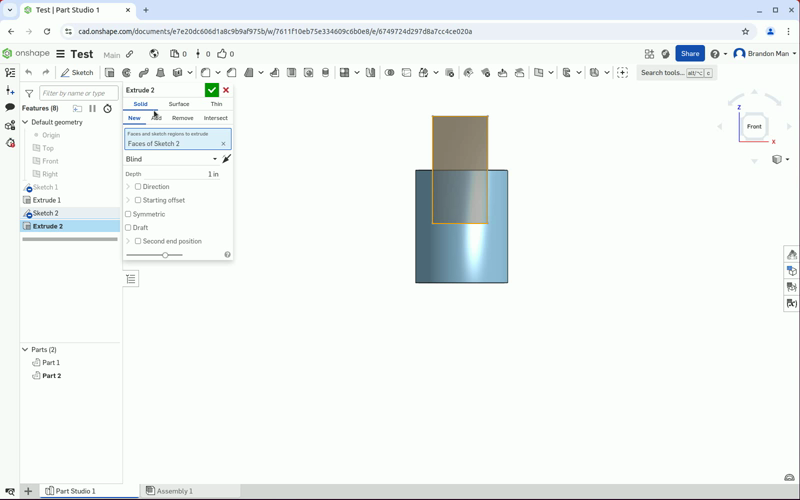
mouse_move(186, 120)
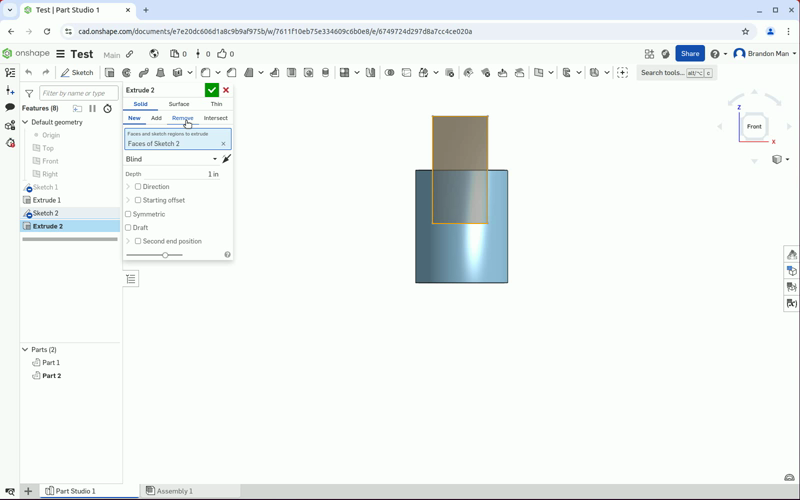
click(186, 120)
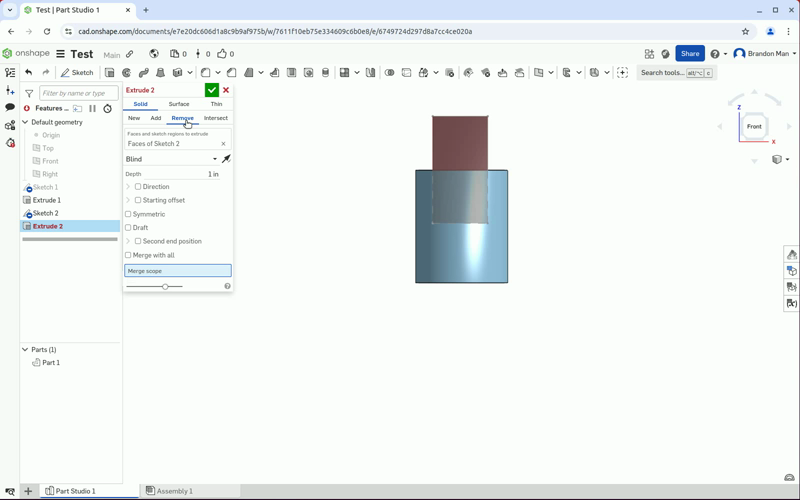
key(tab, 4)
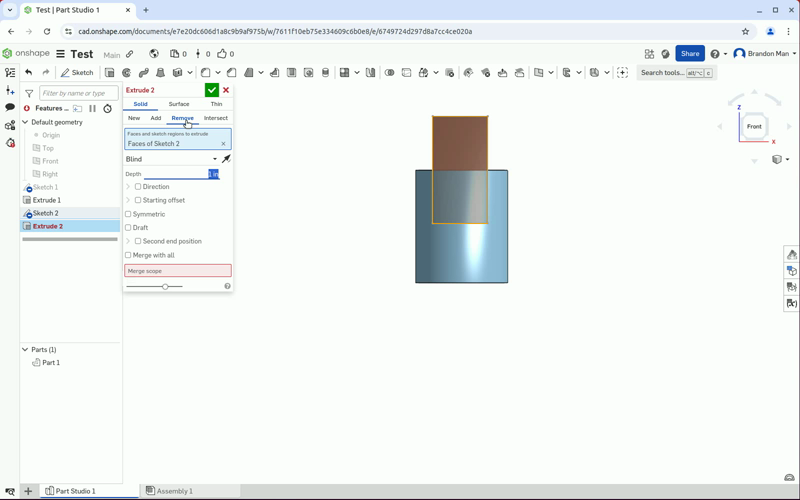
text(-15.405)
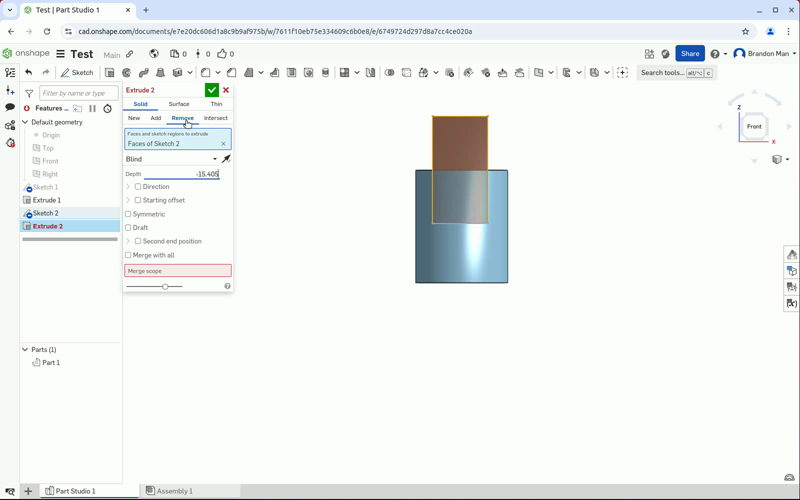
key(tab, 6)
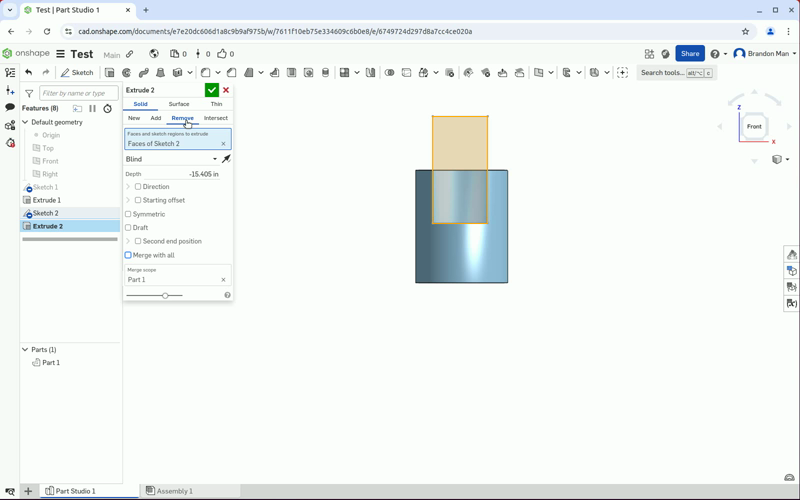
key(space)
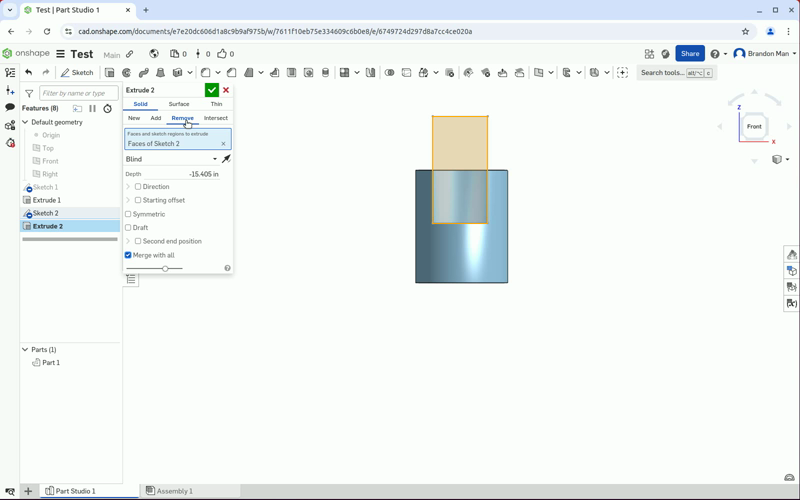
key(enter)
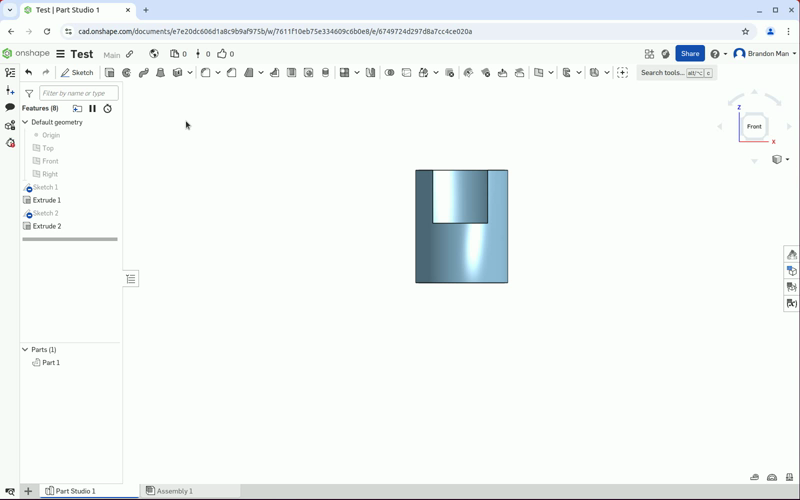
key(shift+h)
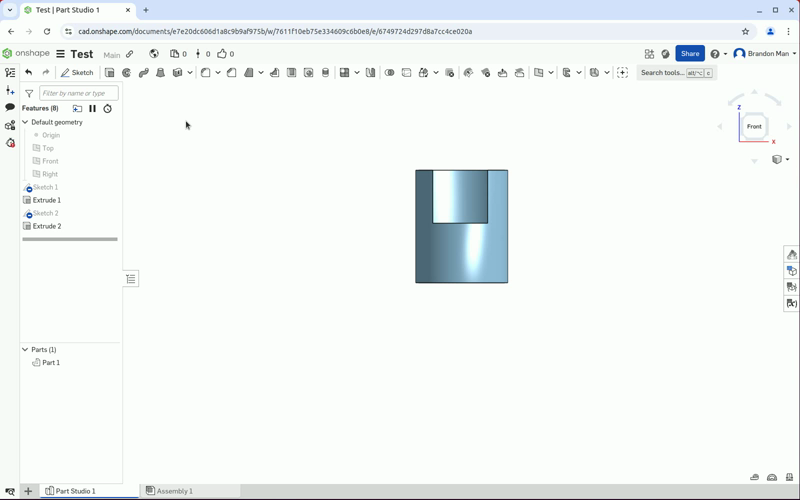
key(shift+h)
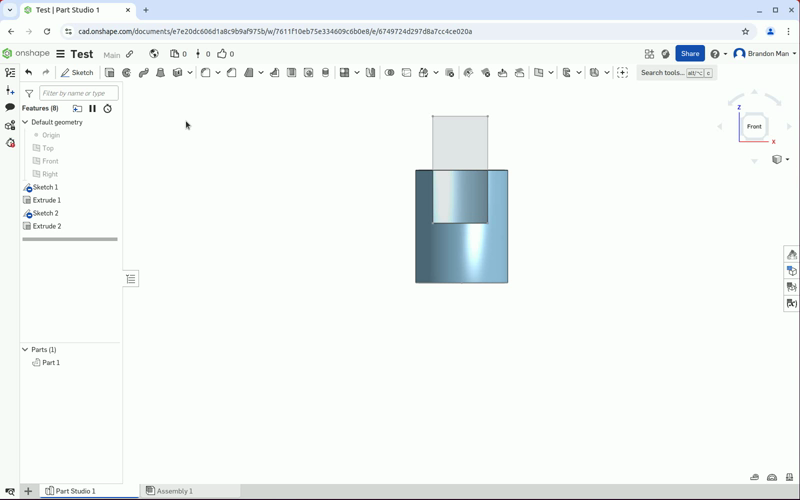
key(shift+7)
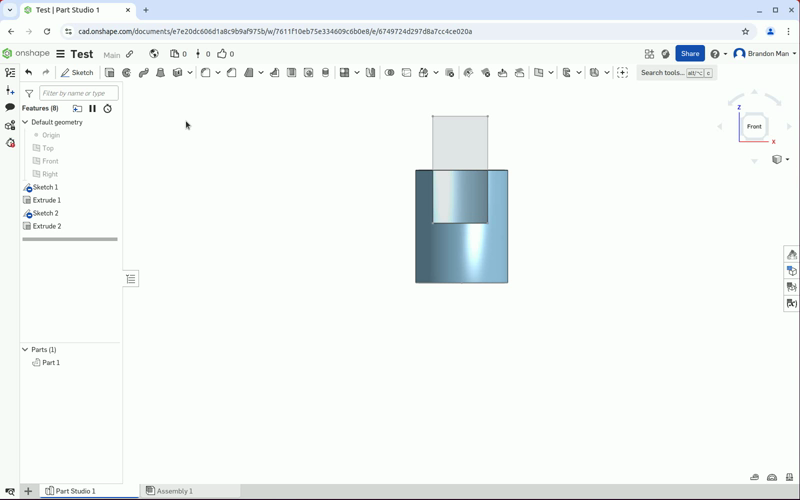
key(left, 2)
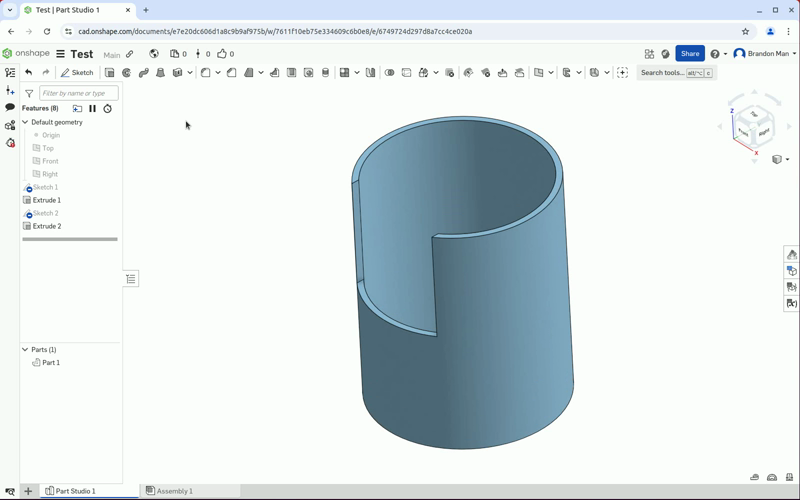
key(down, 2)
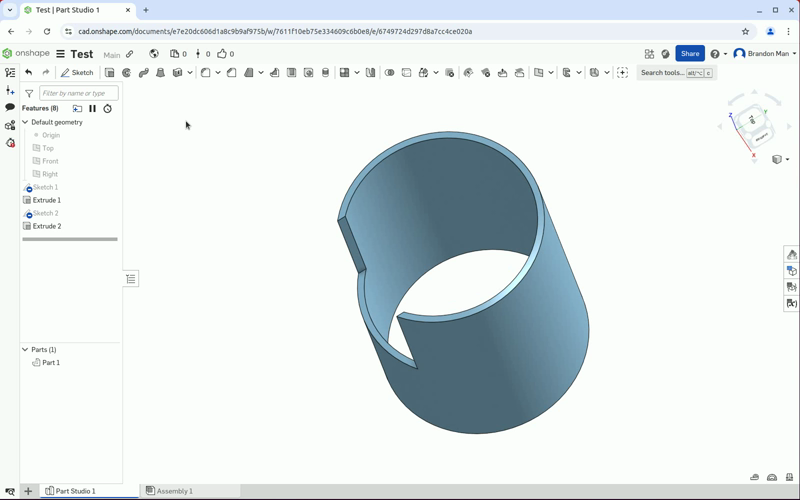
key(up, 2)
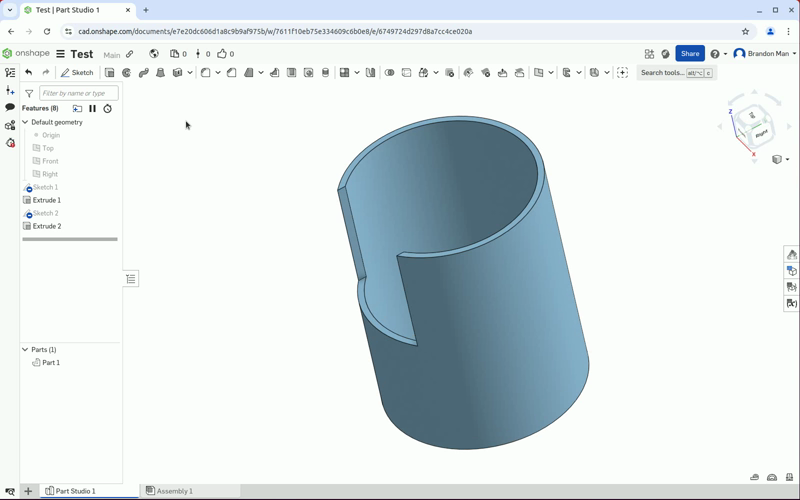
key(right, 2)
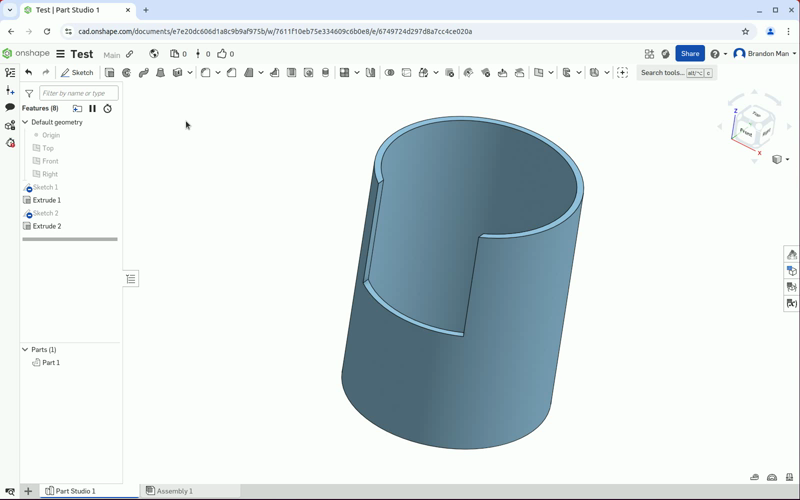
mouse_move(73, 189)
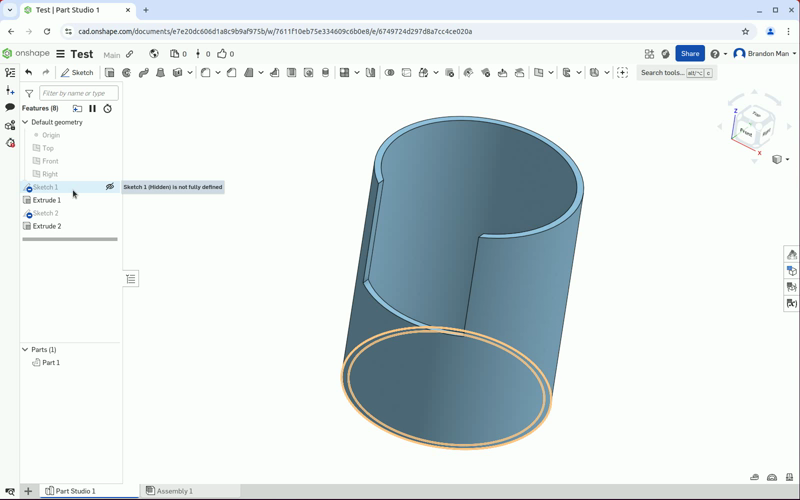
click(73, 189)